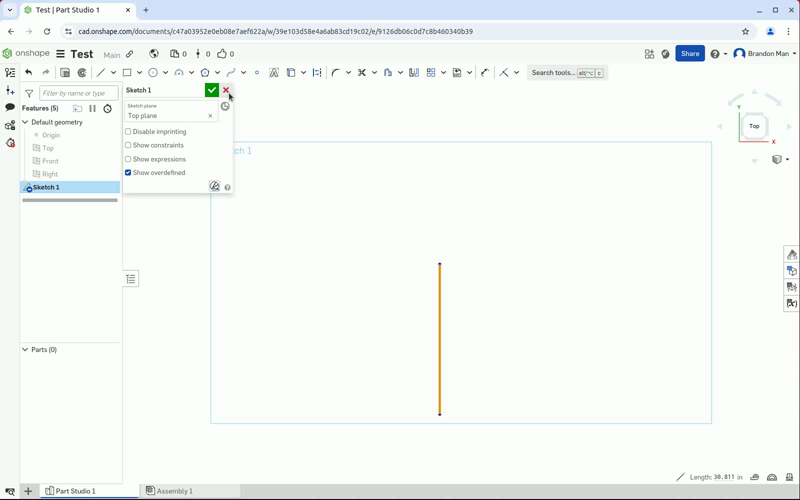
key(shift+h)
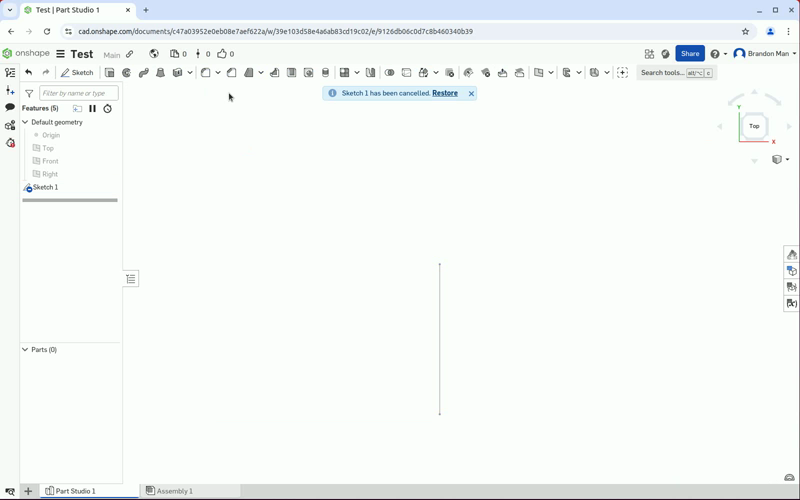
key(shift+s)
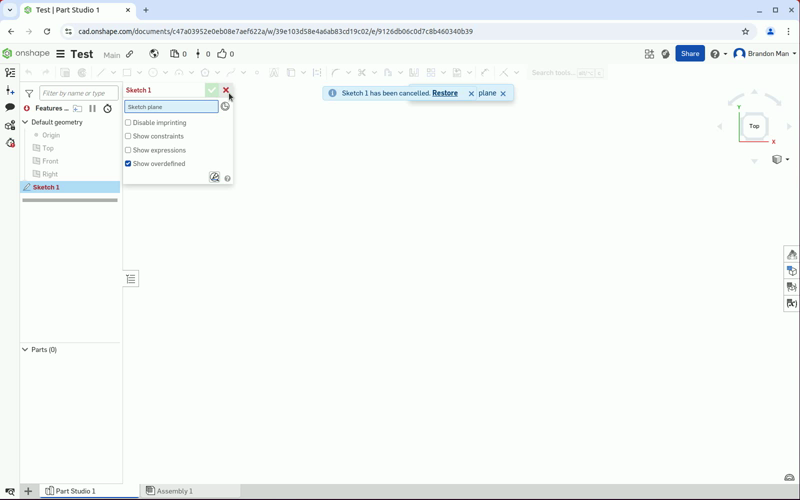
mouse_move(73, 150)
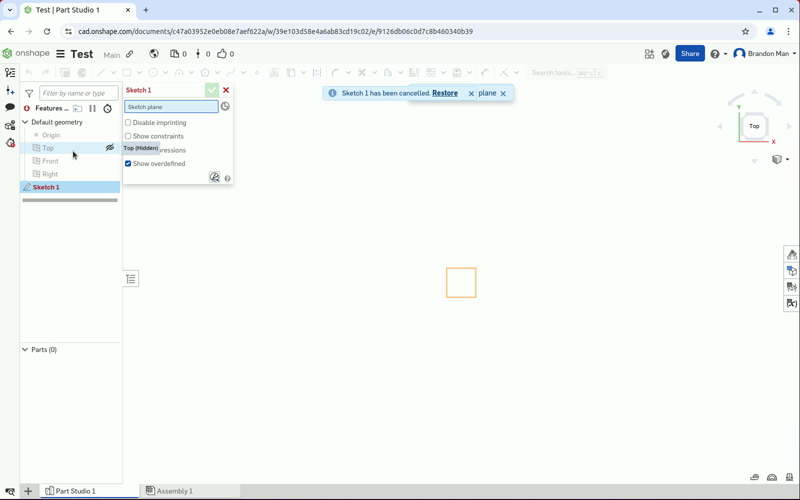
click(73, 150)
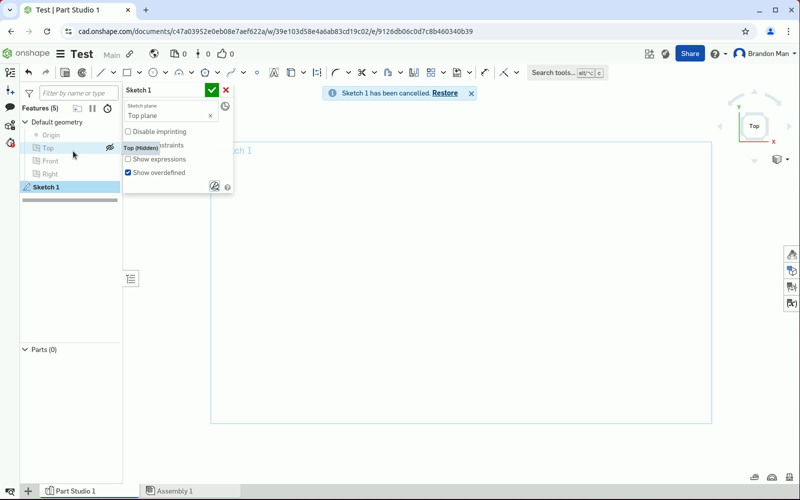
mouse_move(73, 352)
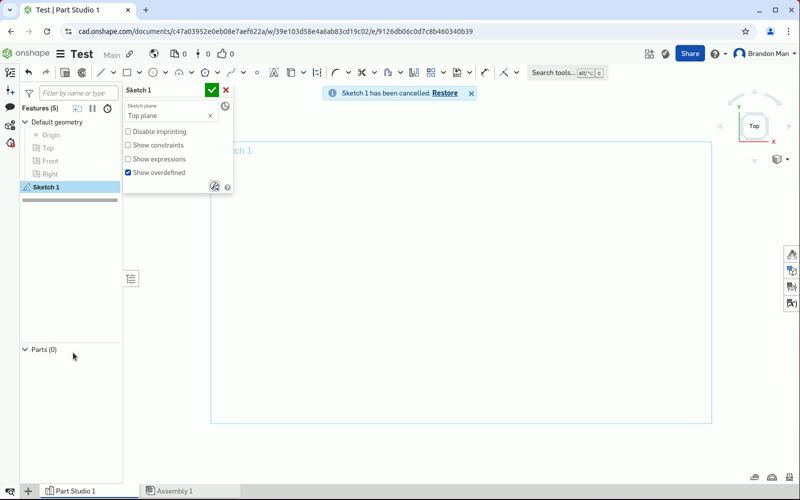
key(y)
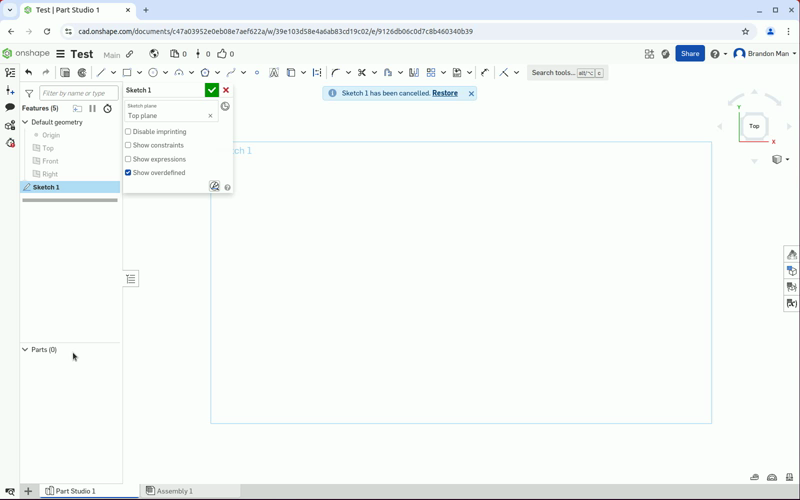
key(c)
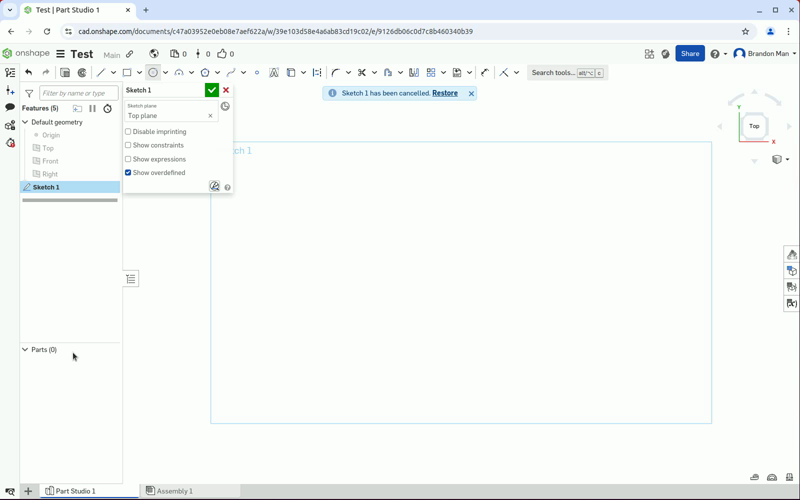
key_down(shift)
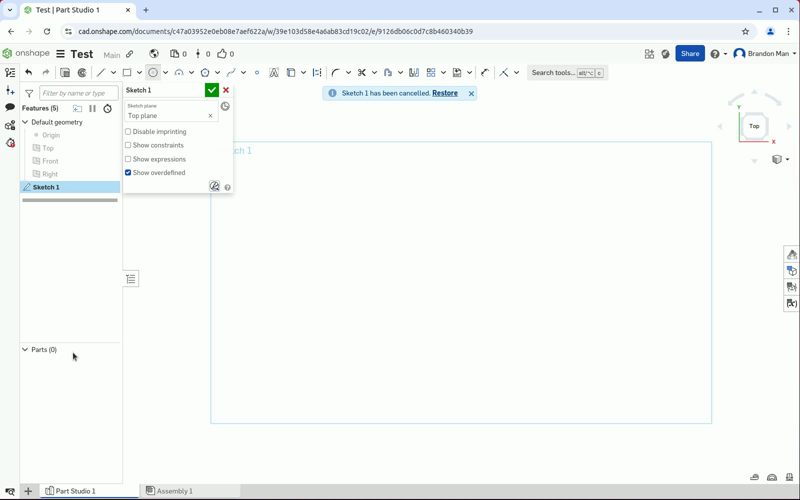
mouse_move(461, 282)
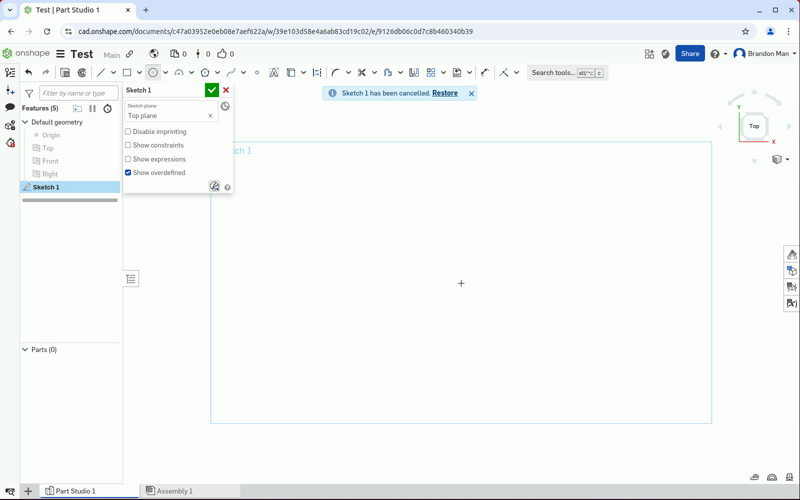
click(461, 282)
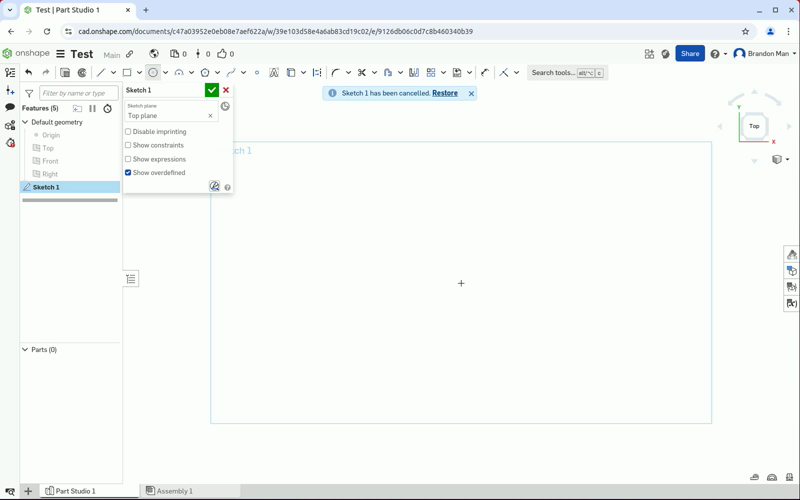
key_up(shift)
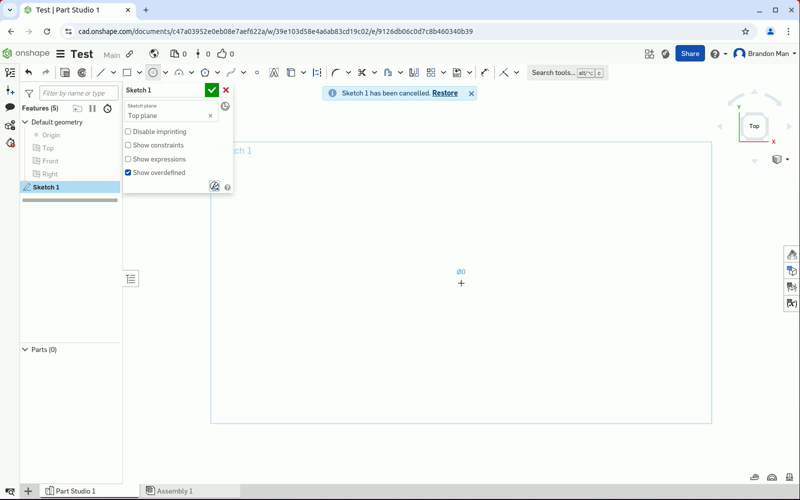
mouse_move(463, 282)
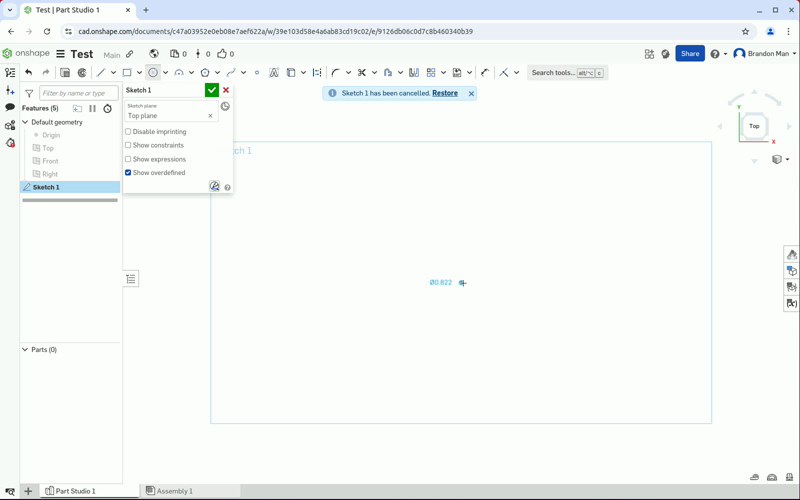
scroll(6)
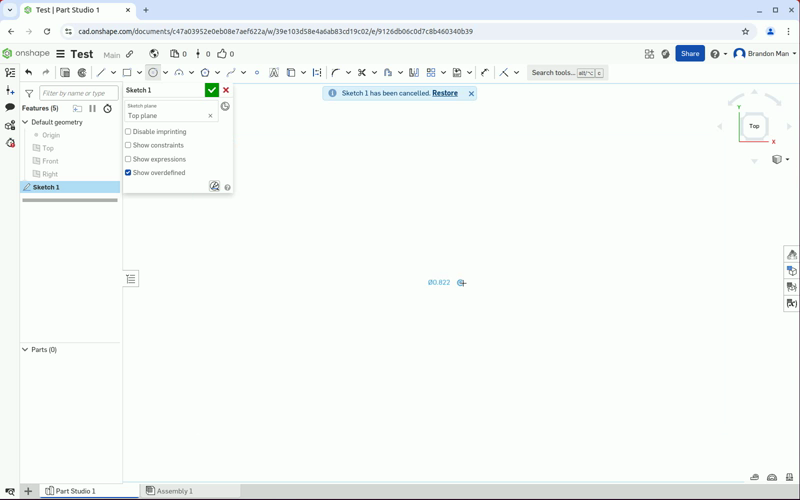
scroll(6)
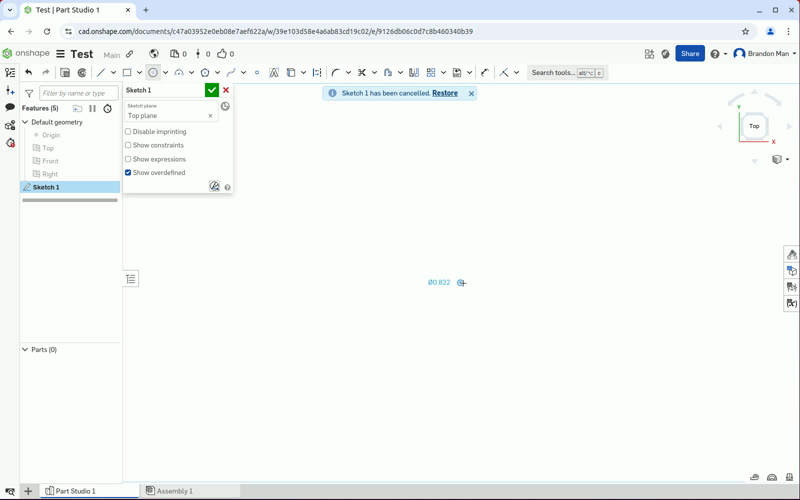
scroll(6)
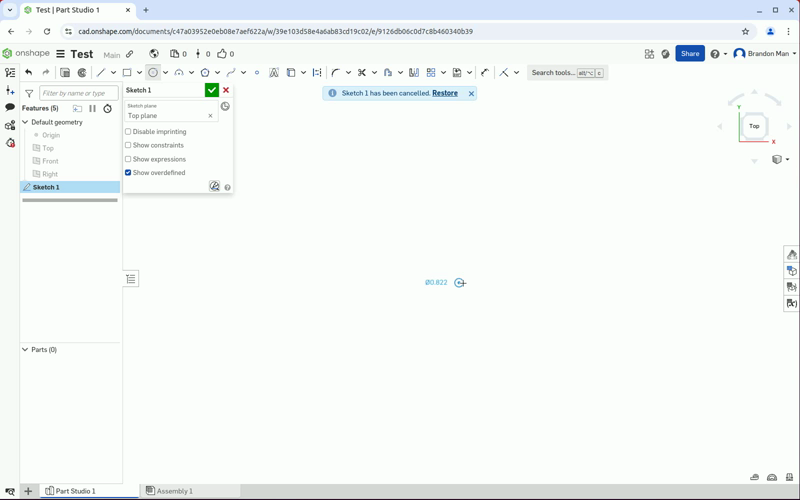
scroll(6)
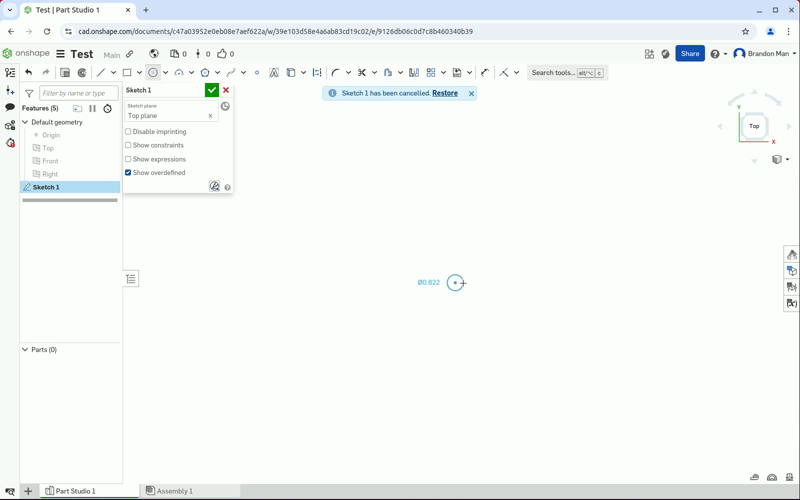
scroll(6)
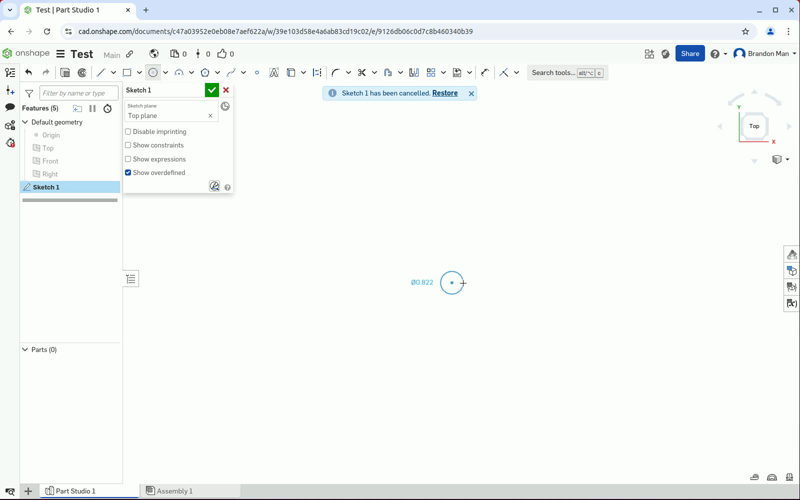
scroll(6)
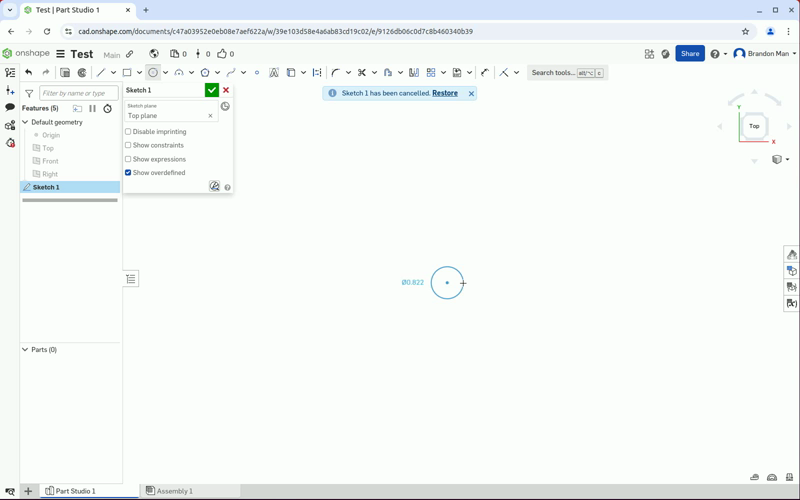
scroll(6)
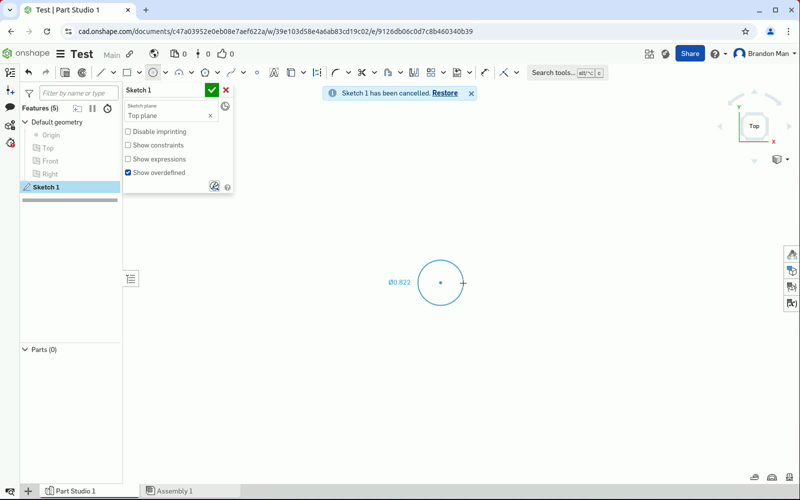
click(463, 282)
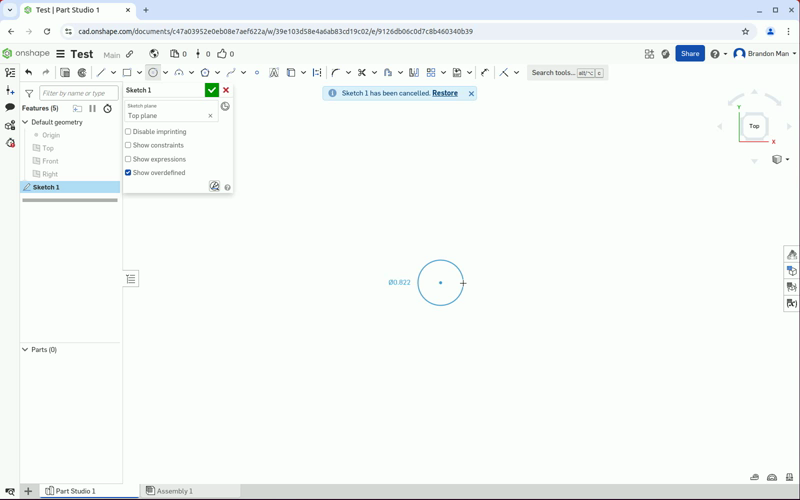
scroll(-6)
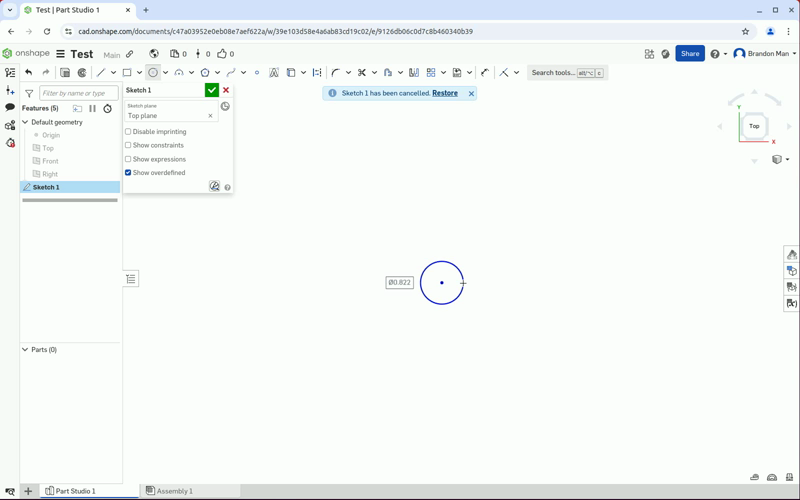
scroll(-6)
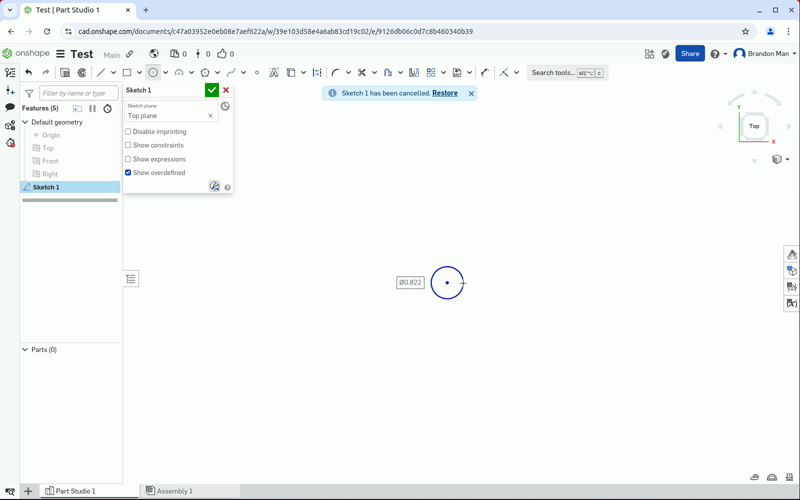
scroll(-6)
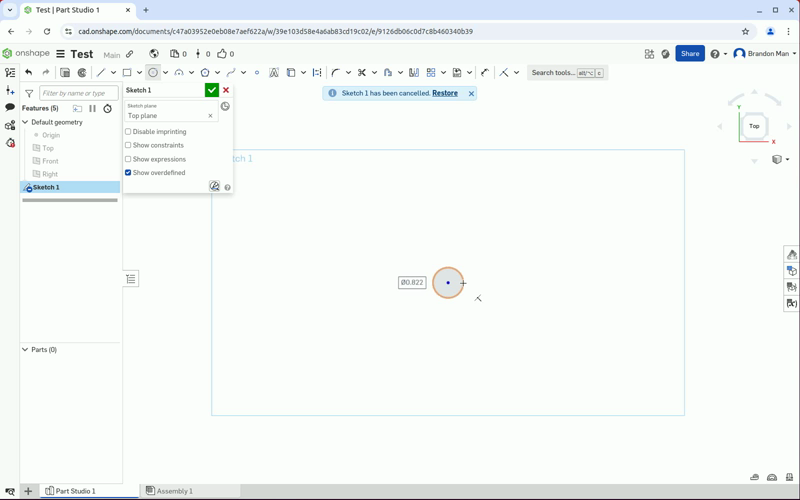
scroll(-6)
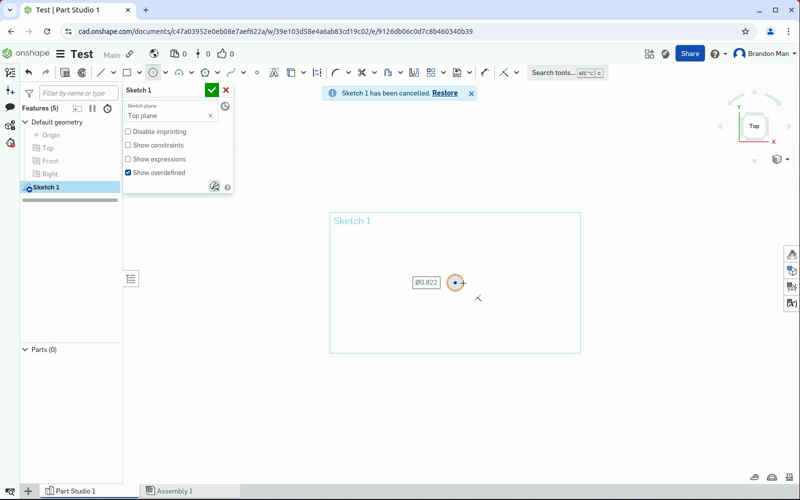
scroll(-6)
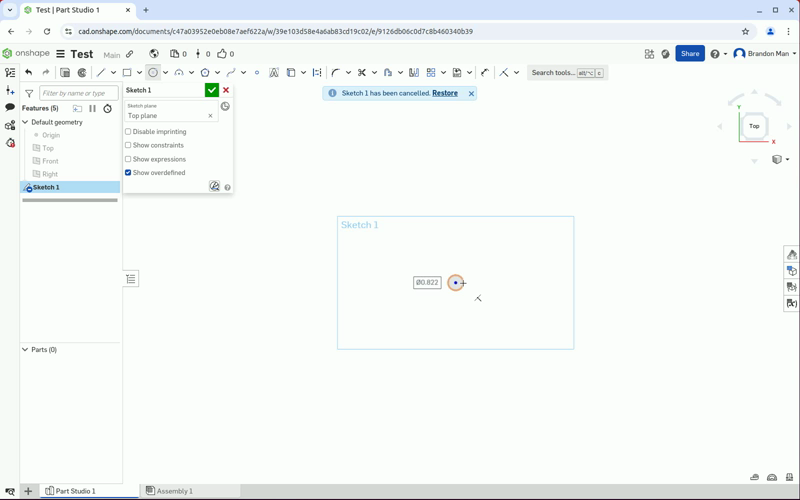
scroll(-6)
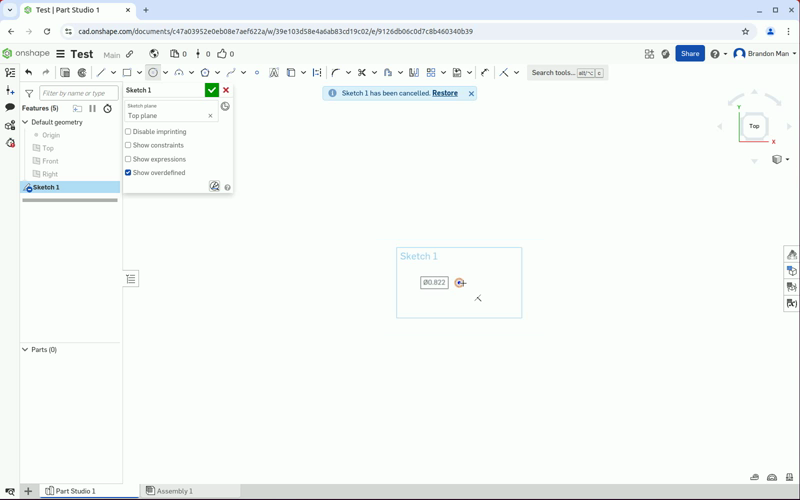
scroll(-6)
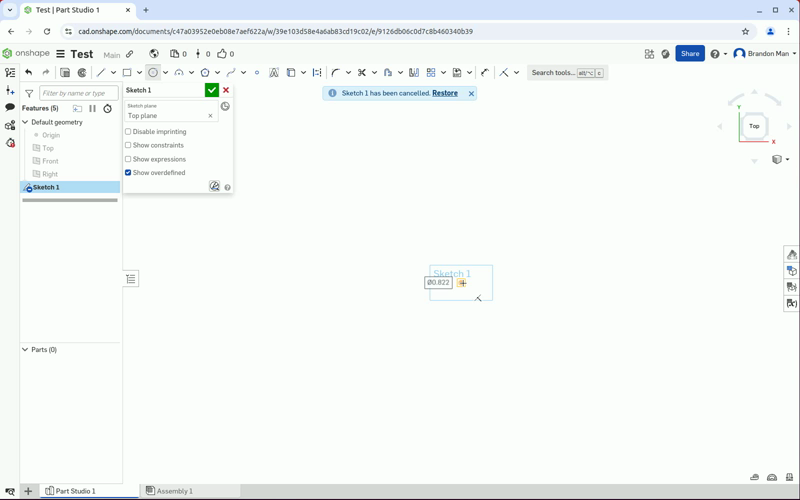
key(esc)
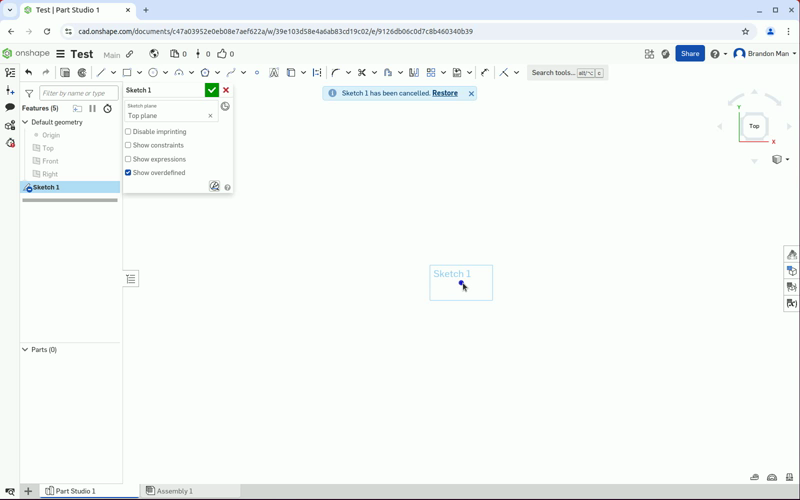
mouse_move(461, 284)
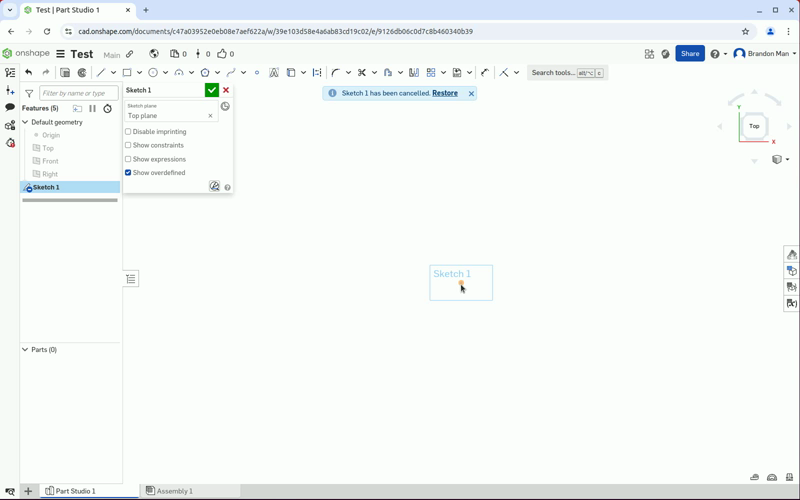
scroll(6)
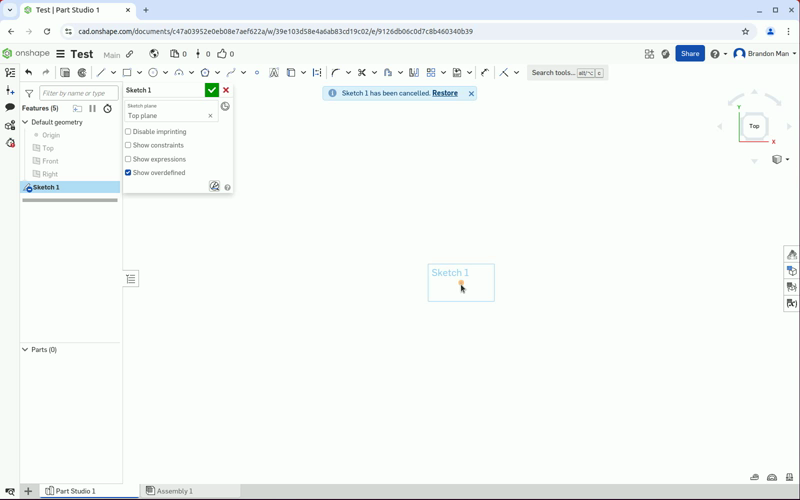
scroll(6)
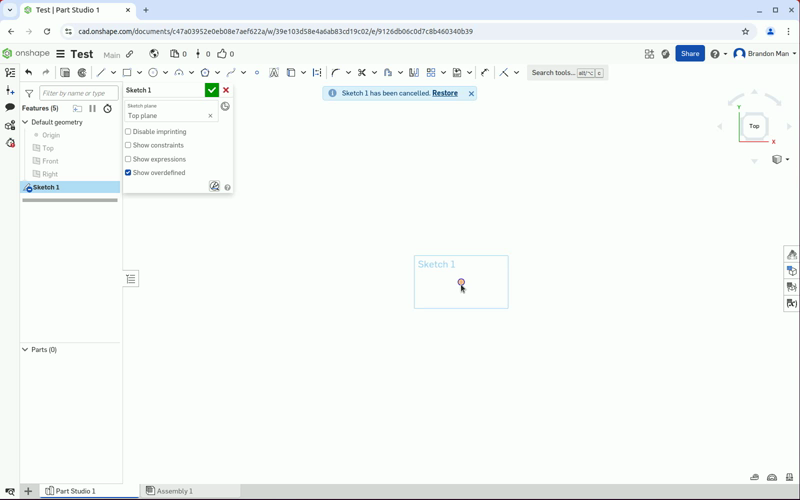
scroll(6)
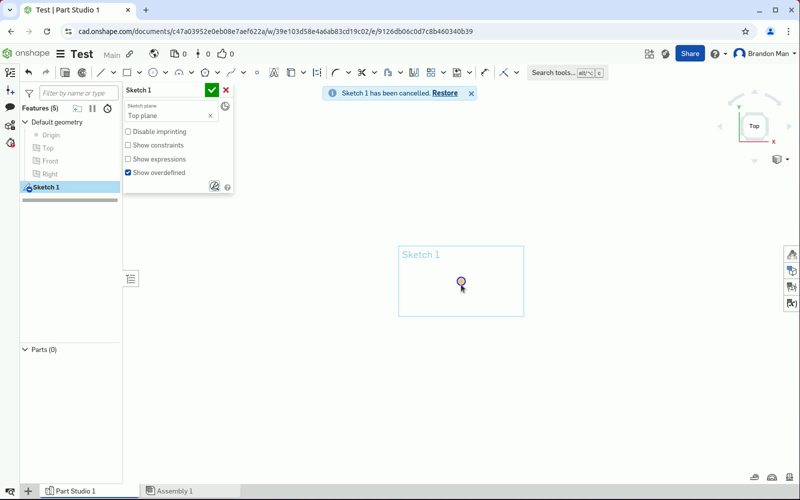
scroll(6)
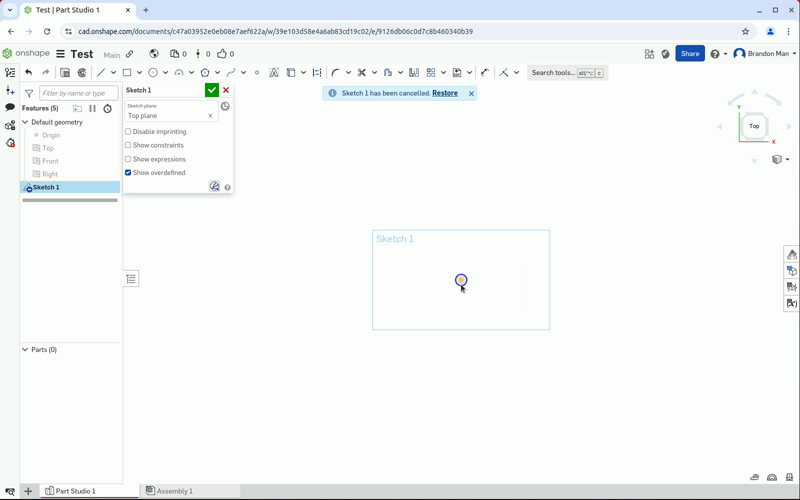
scroll(6)
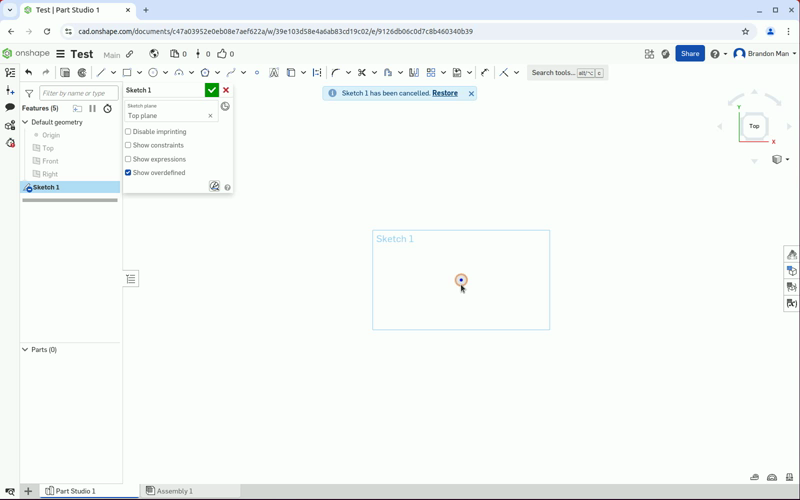
scroll(6)
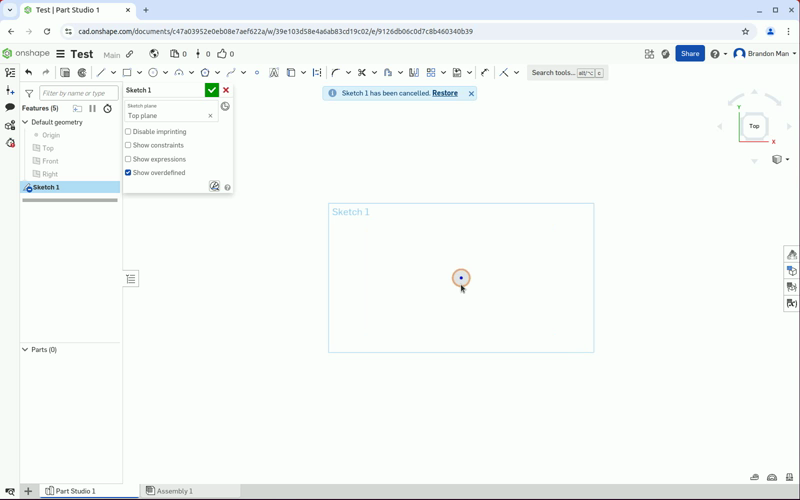
scroll(6)
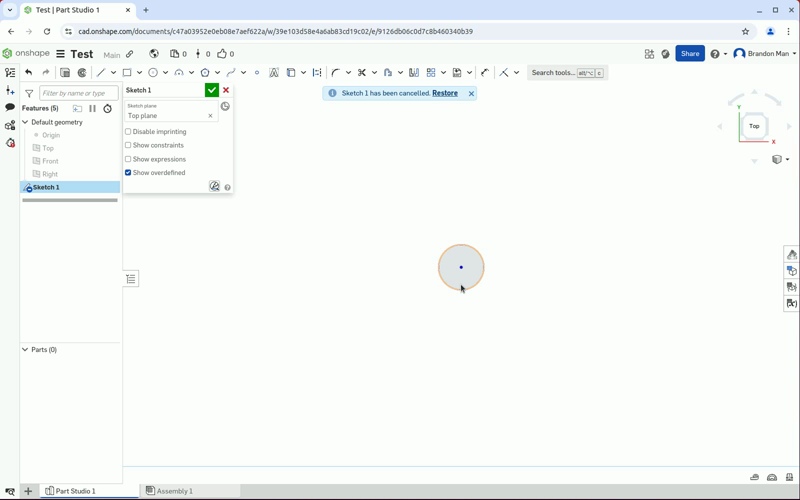
click(461, 284)
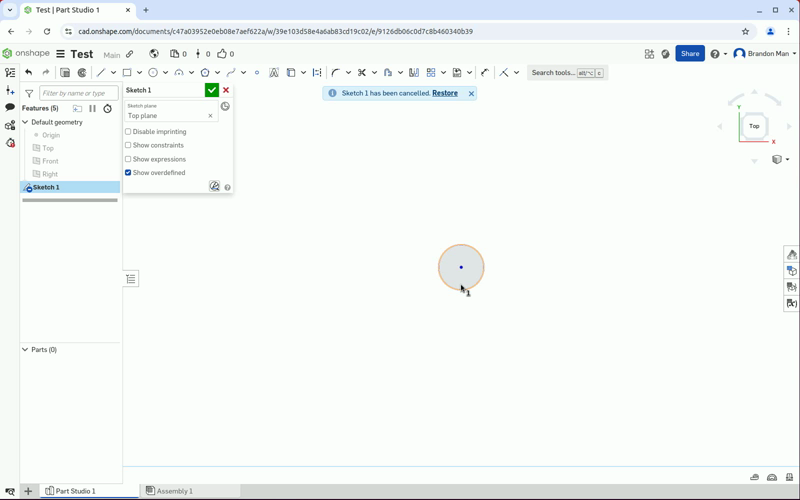
scroll(-6)
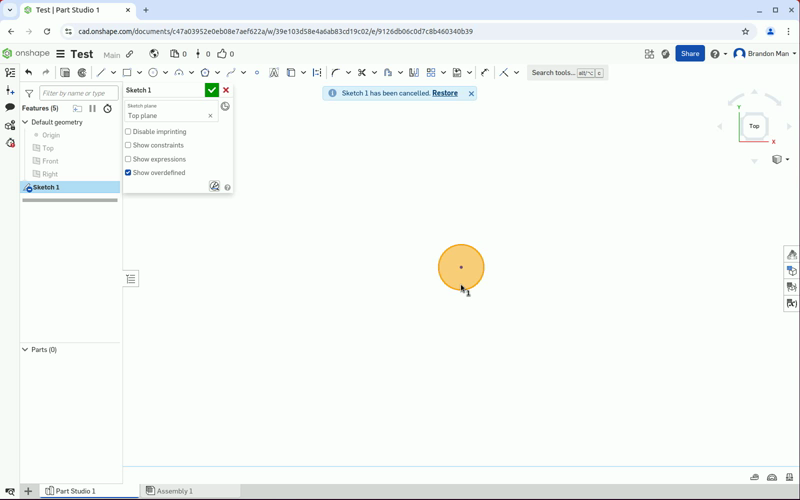
scroll(-6)
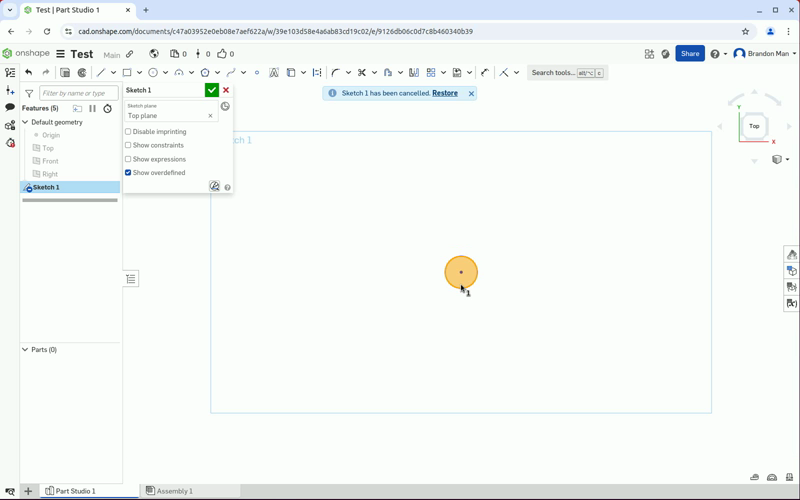
scroll(-6)
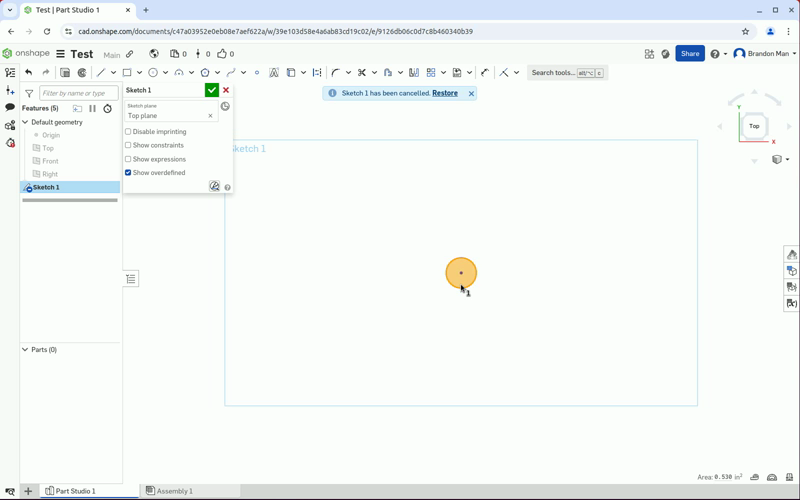
scroll(-6)
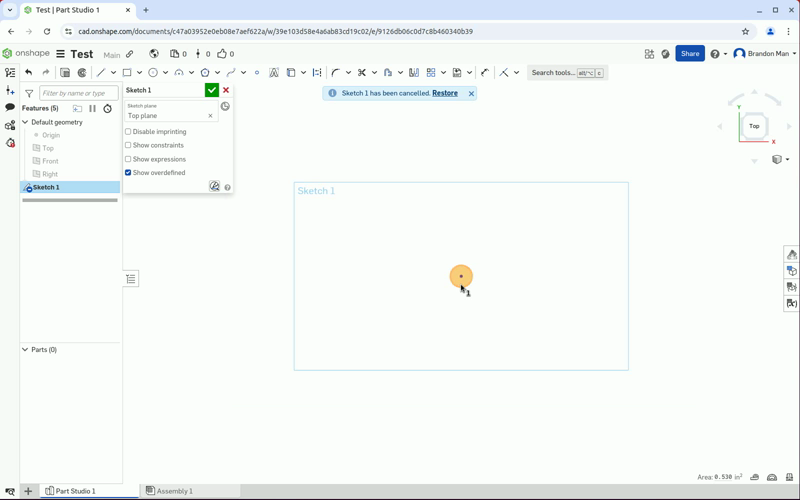
scroll(-6)
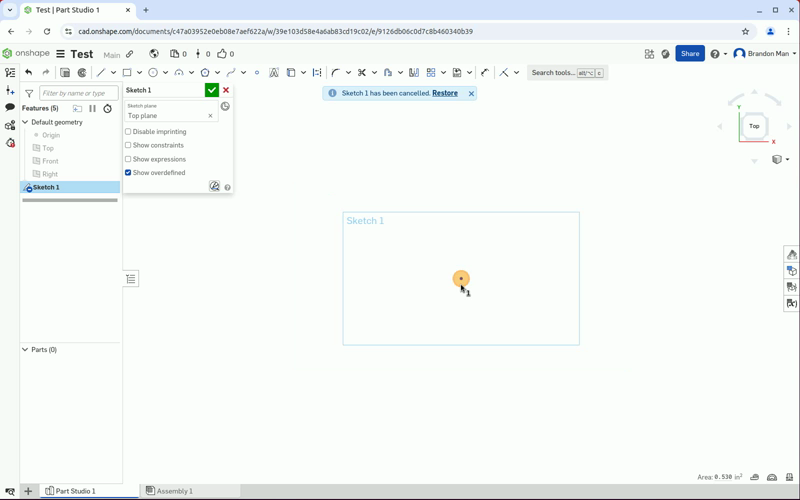
scroll(-6)
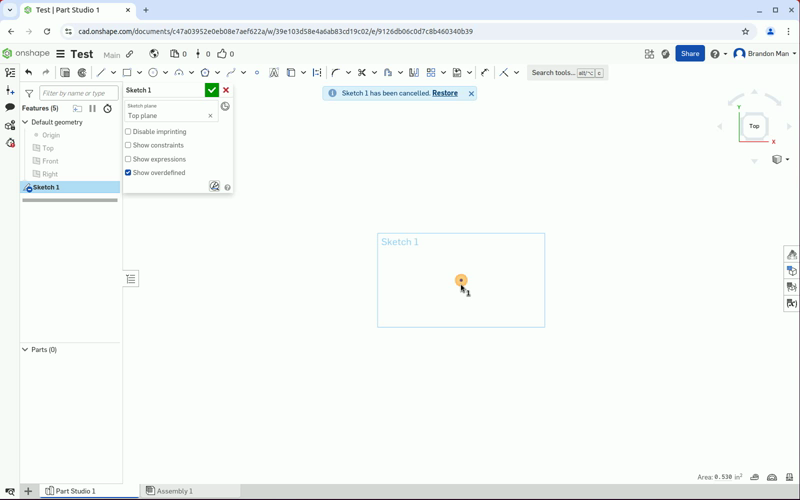
scroll(-6)
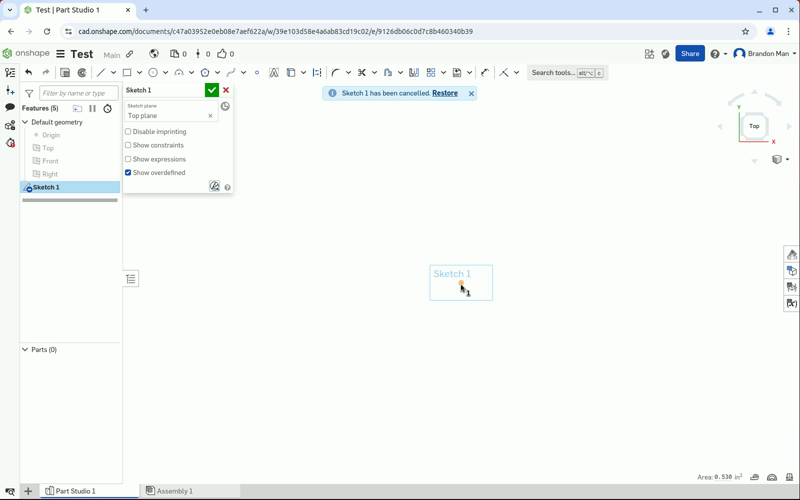
mouse_move(73, 352)
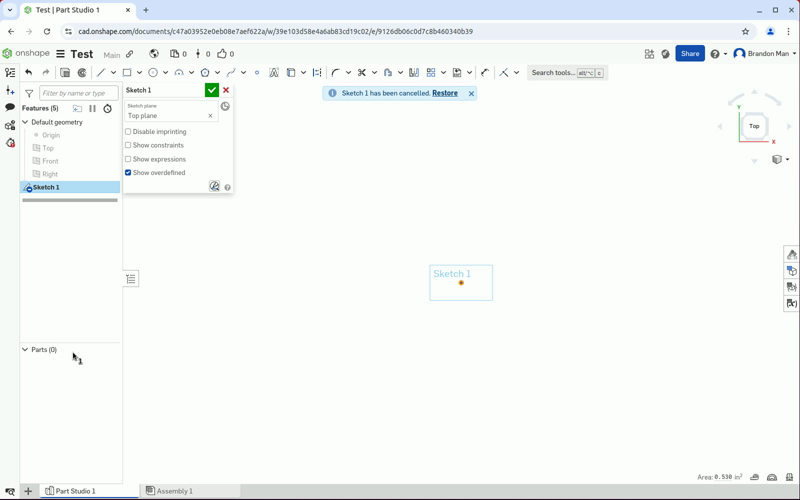
key(shift+y)
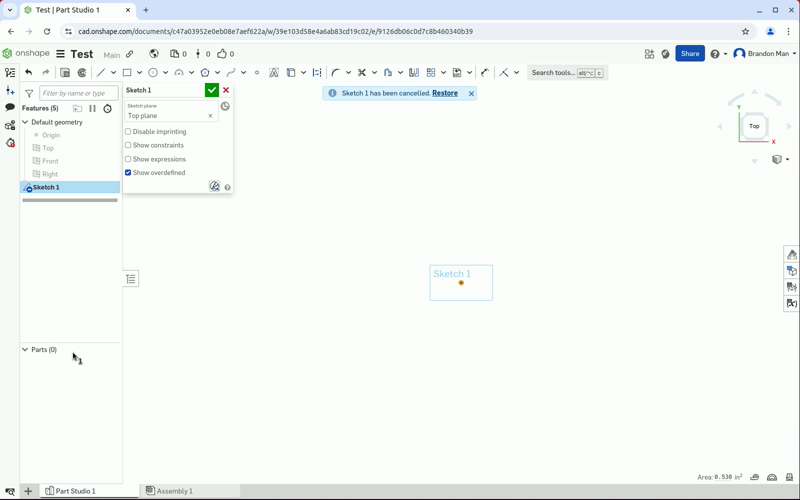
key(shift+e)
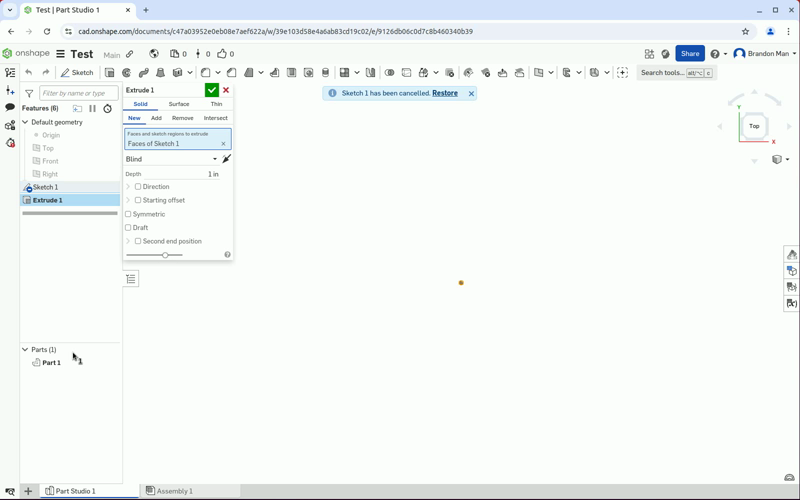
mouse_move(143, 106)
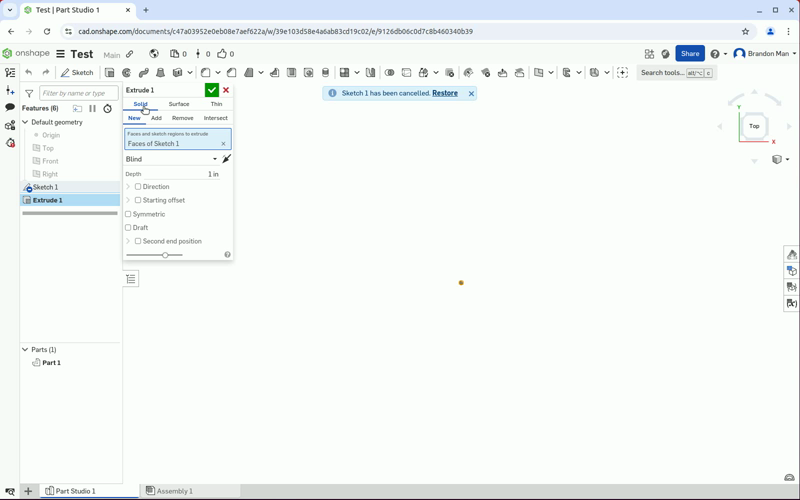
click(143, 106)
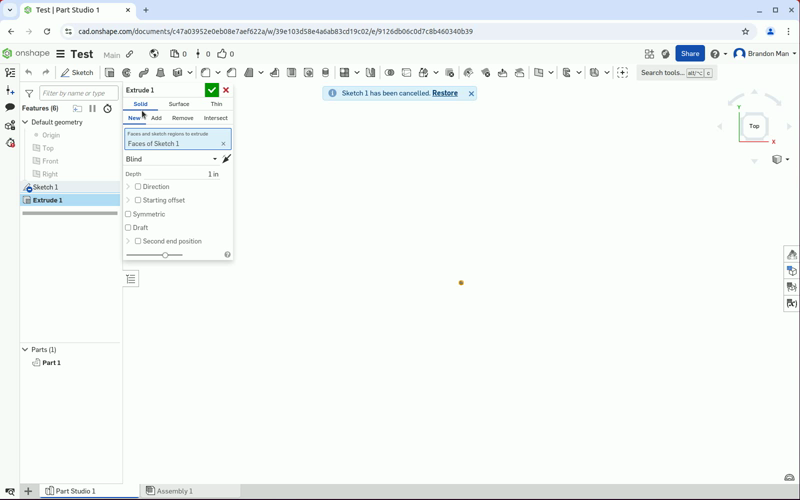
mouse_move(137, 120)
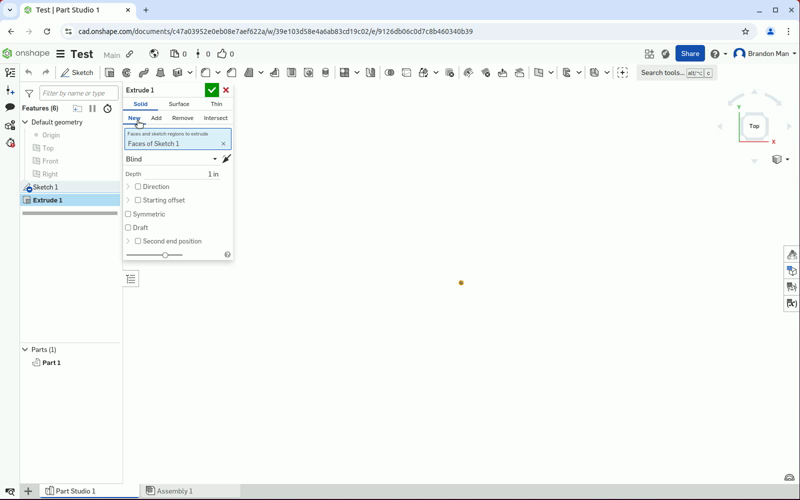
click(137, 120)
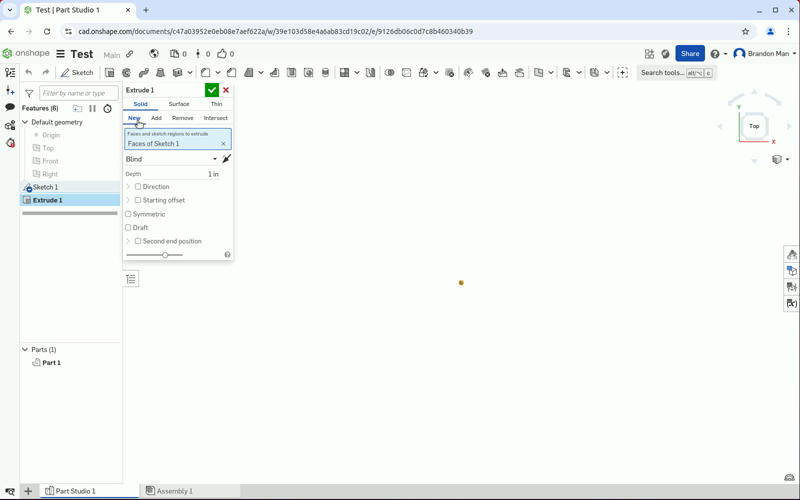
key(tab, 4)
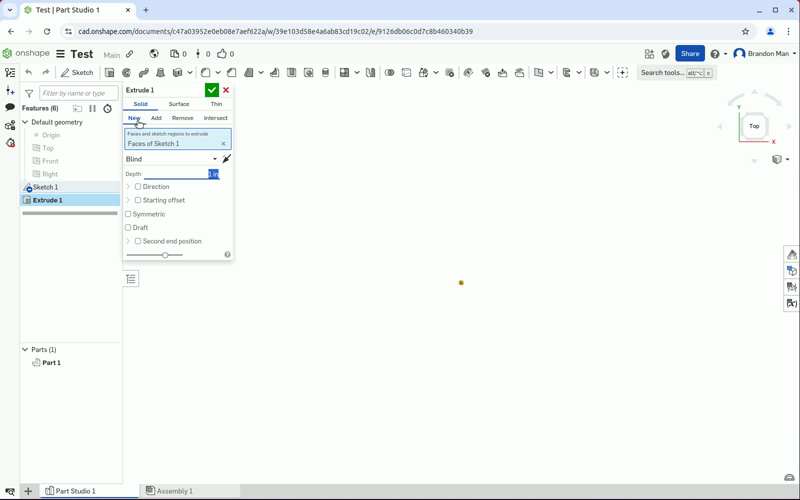
text(23.108)
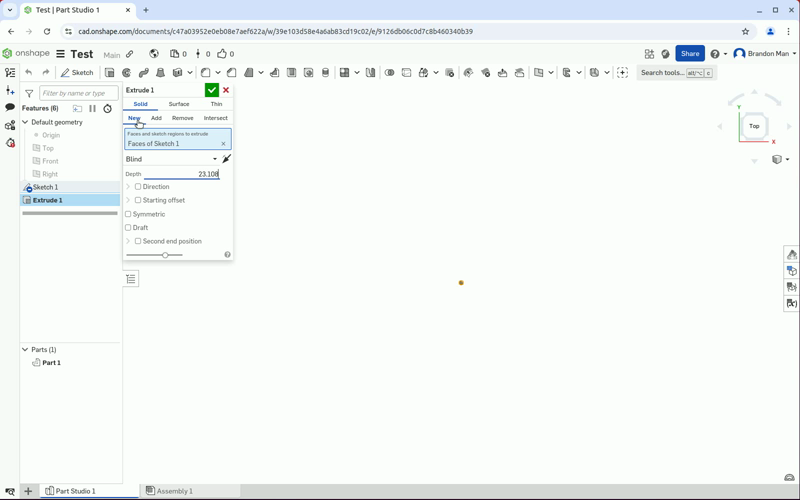
key(enter)
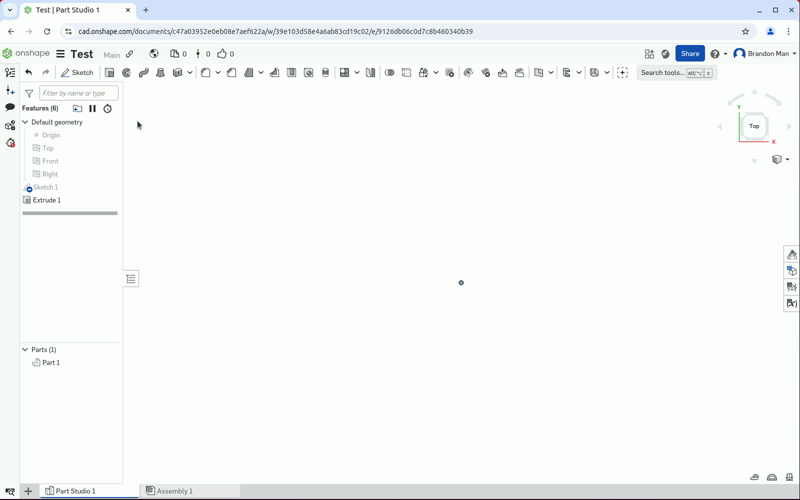
key(shift+h)
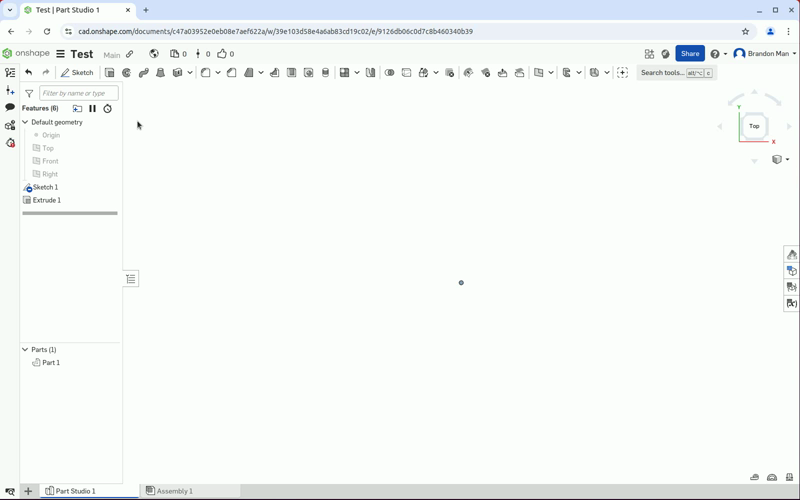
key(shift+h)
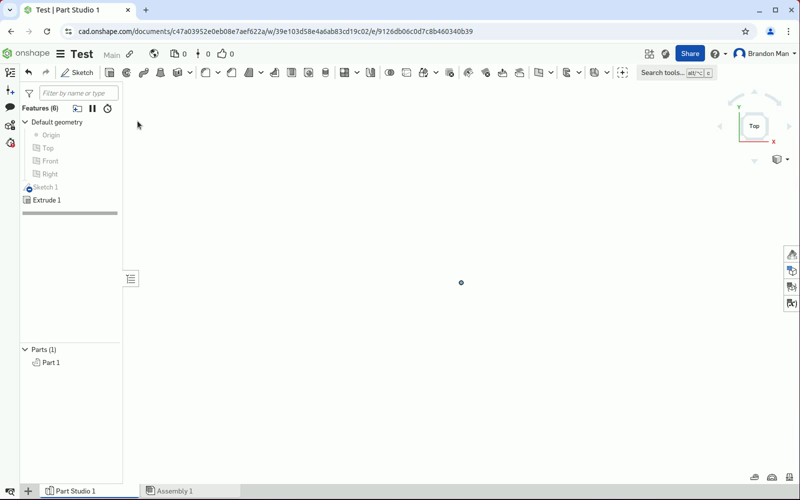
mouse_move(73, 189)
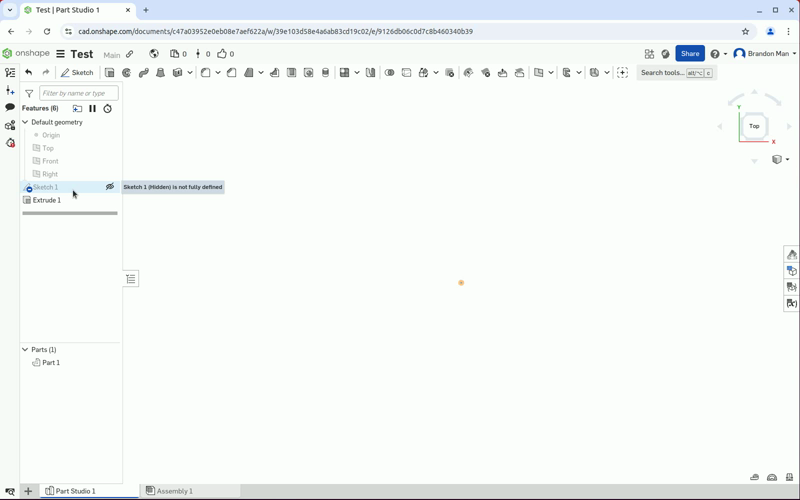
click(73, 189)
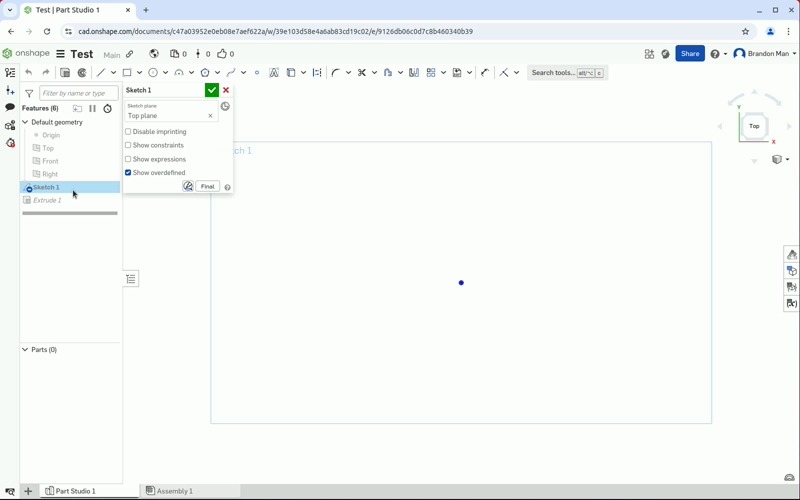
mouse_move(229, 92)
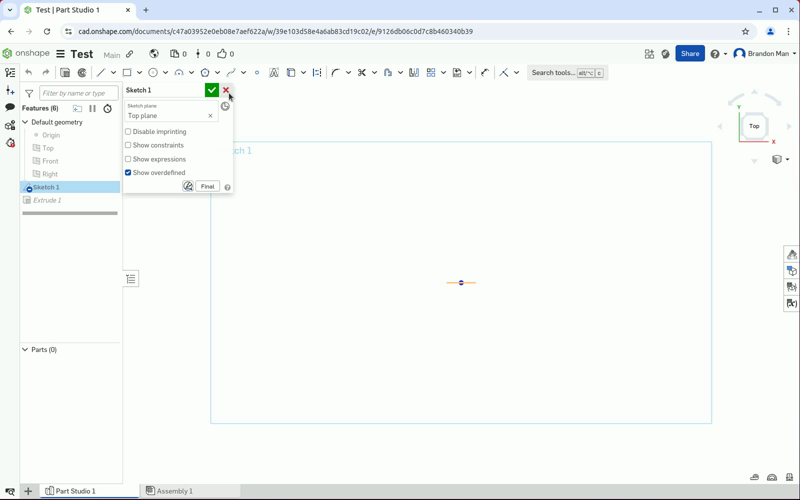
click(229, 92)
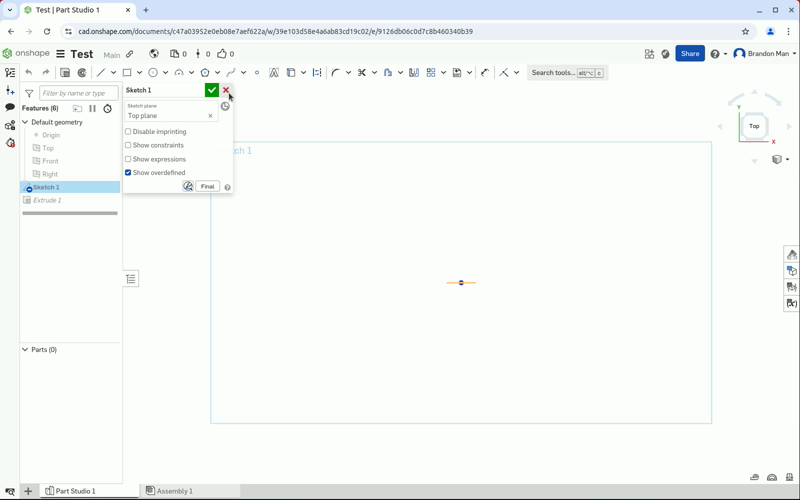
key(shift+s)
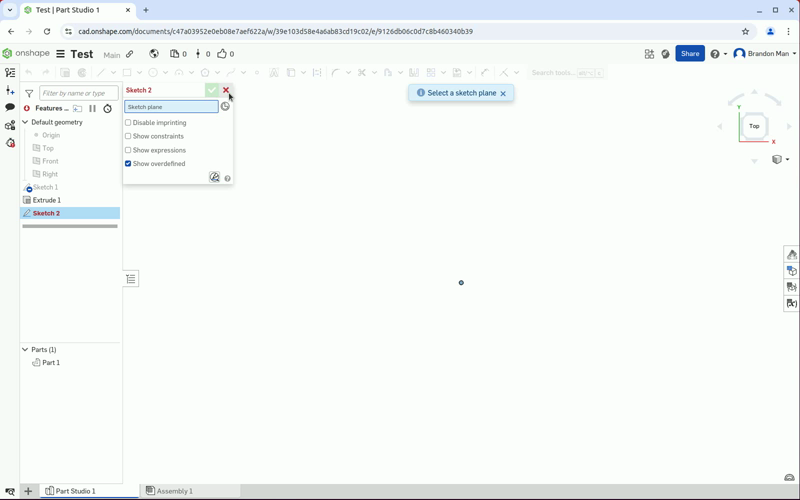
mouse_move(73, 150)
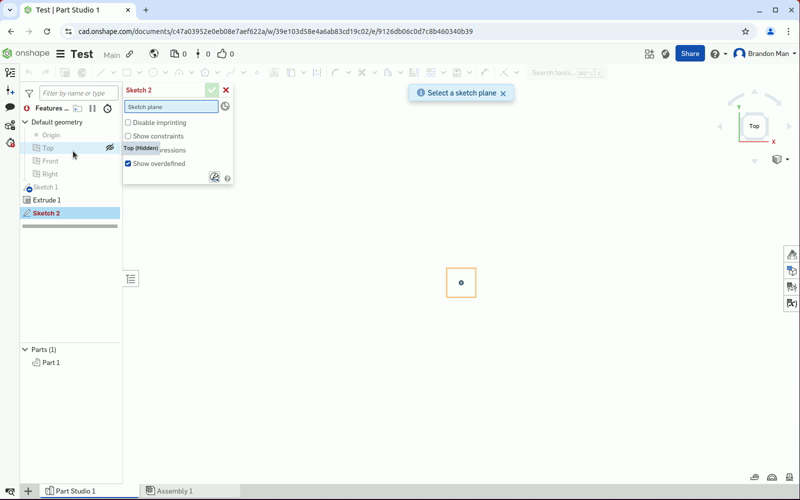
click(73, 150)
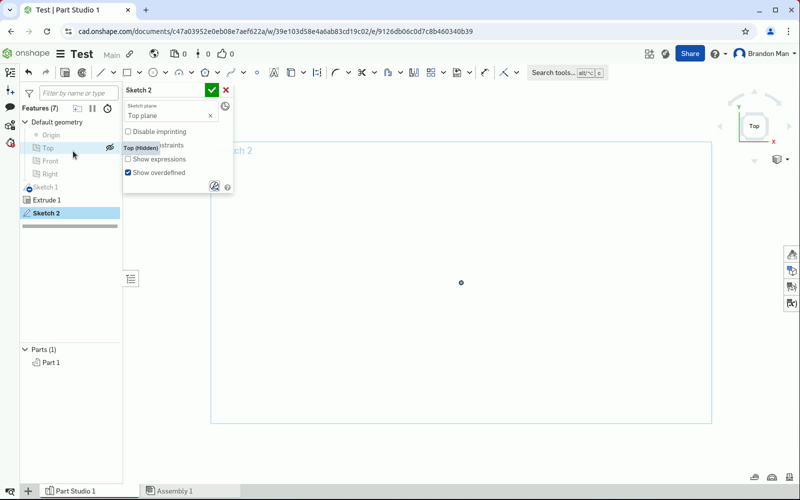
mouse_move(73, 352)
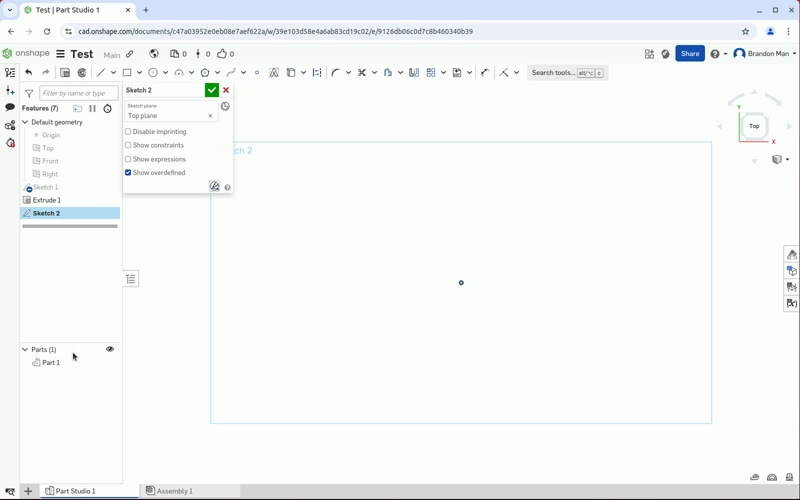
key(y)
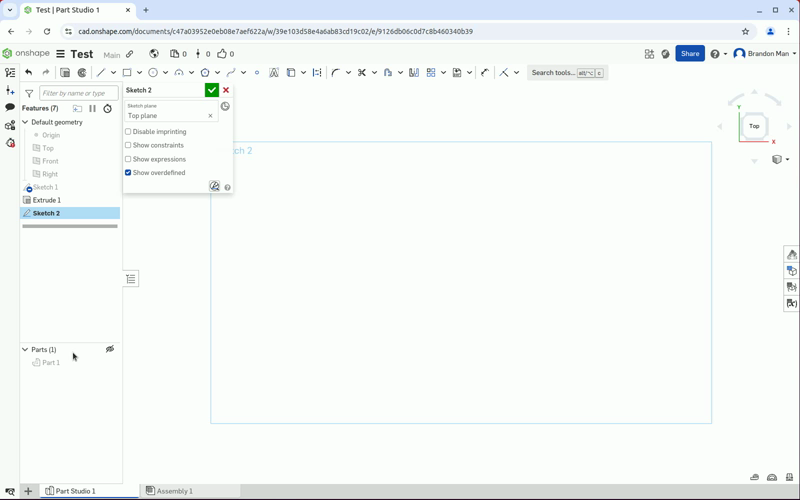
key(c)
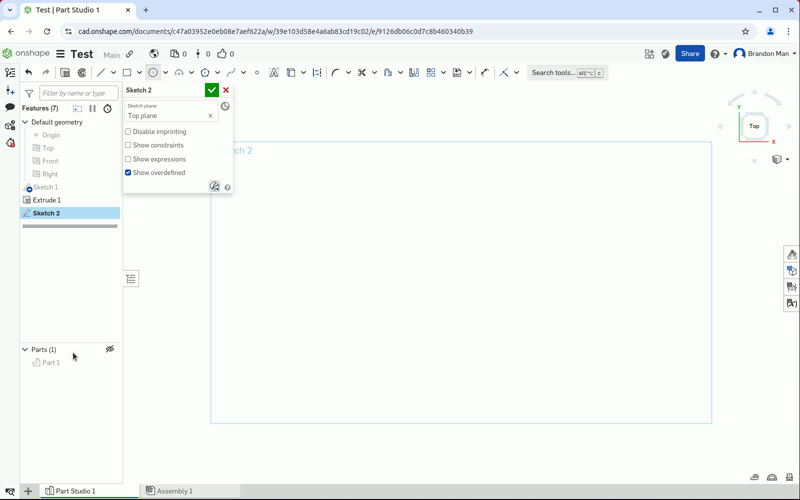
key_down(shift)
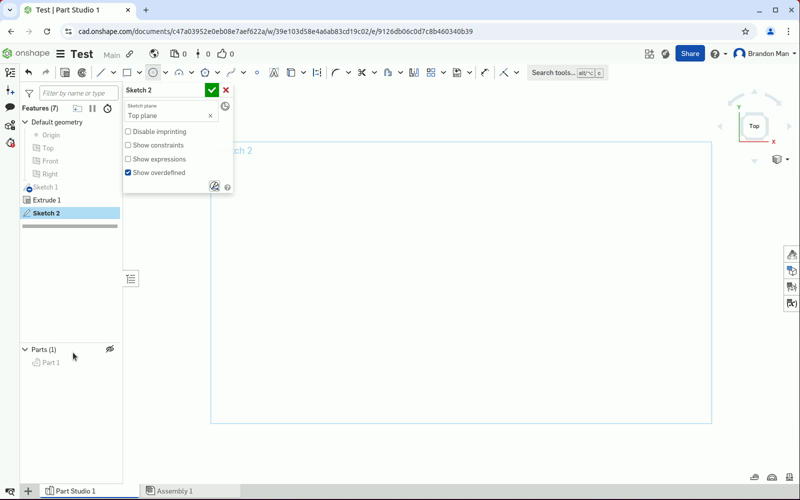
mouse_move(461, 268)
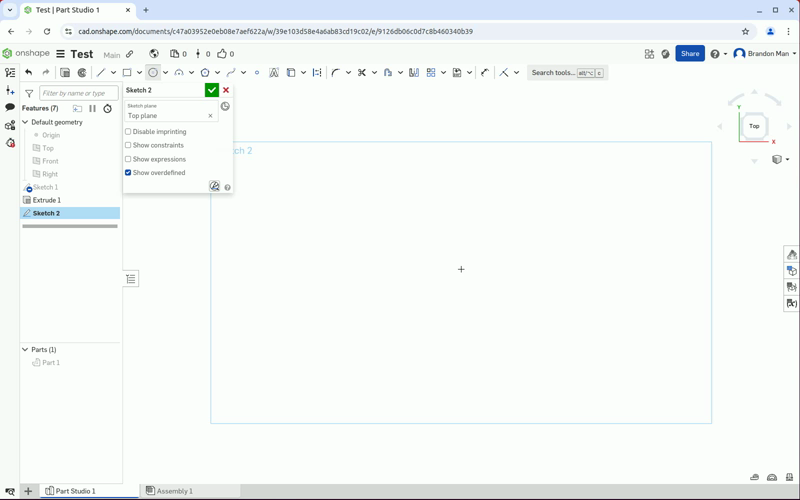
click(461, 268)
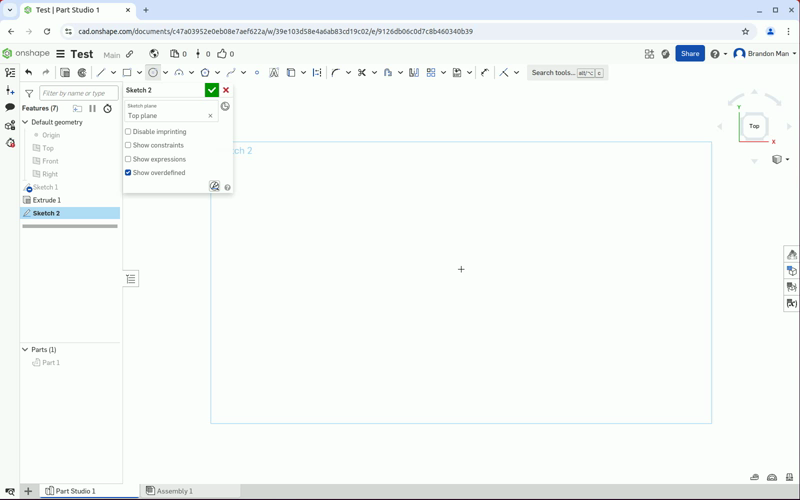
key_up(shift)
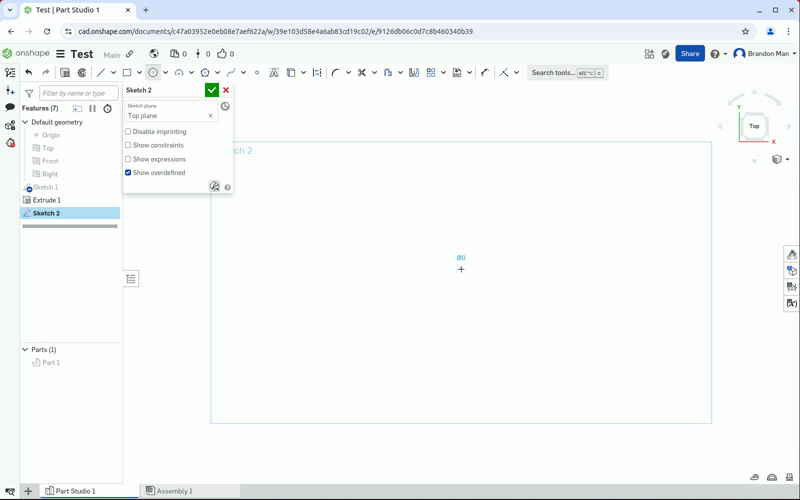
mouse_move(463, 268)
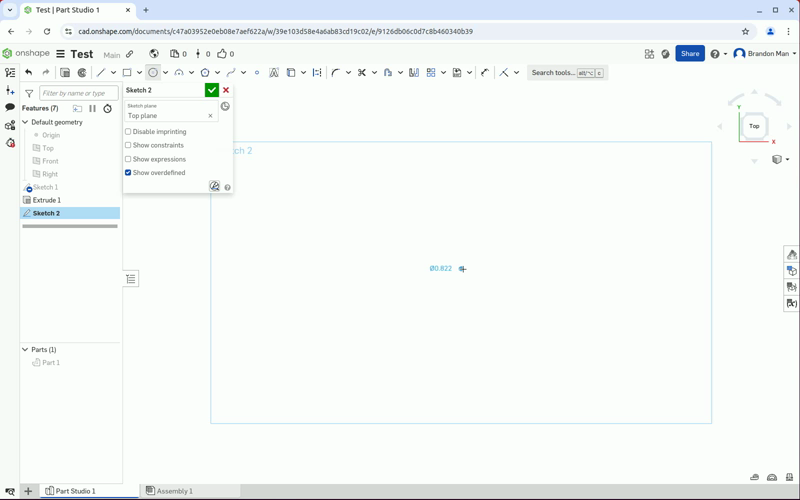
scroll(6)
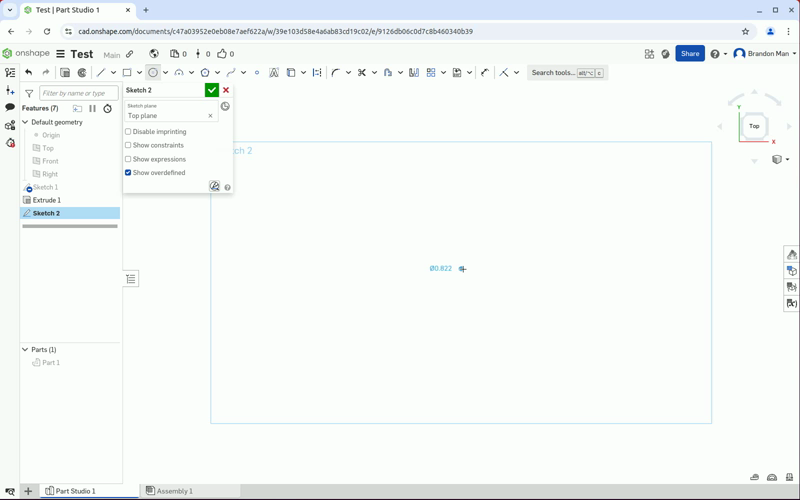
scroll(6)
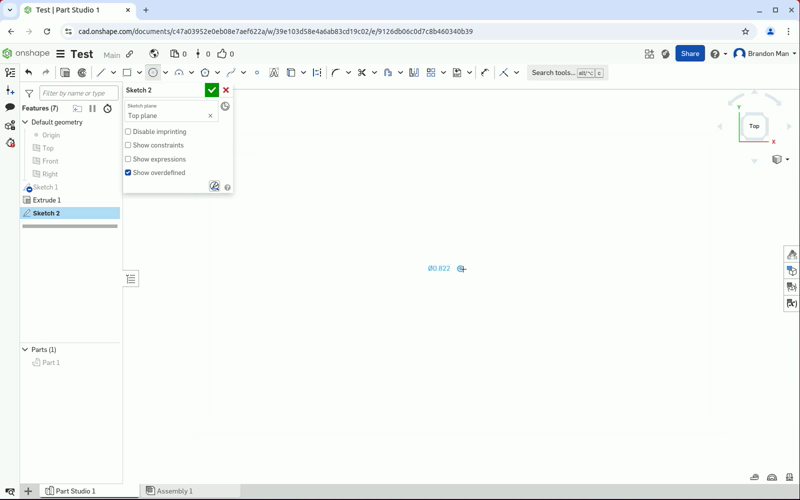
scroll(6)
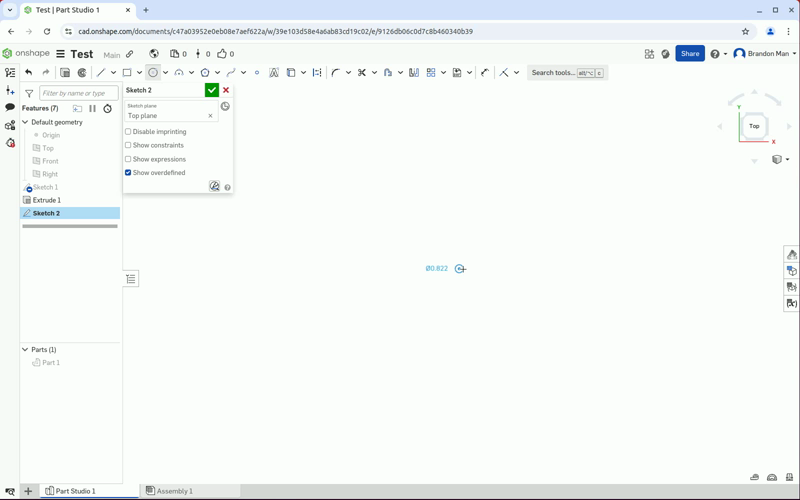
scroll(6)
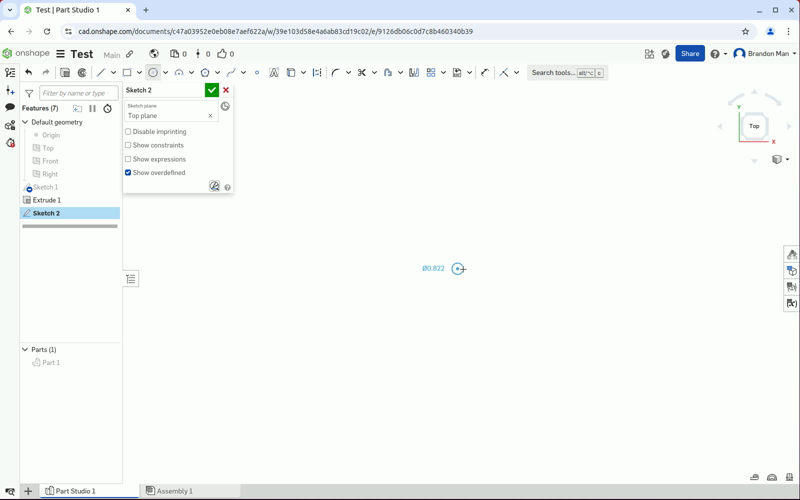
scroll(6)
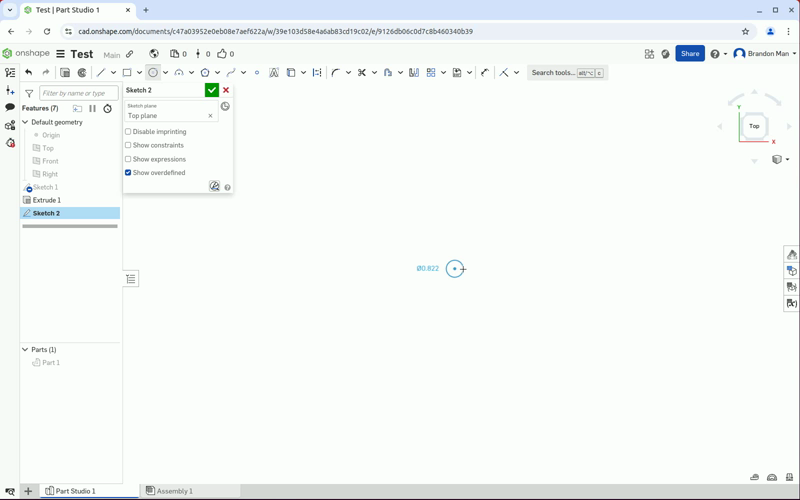
scroll(6)
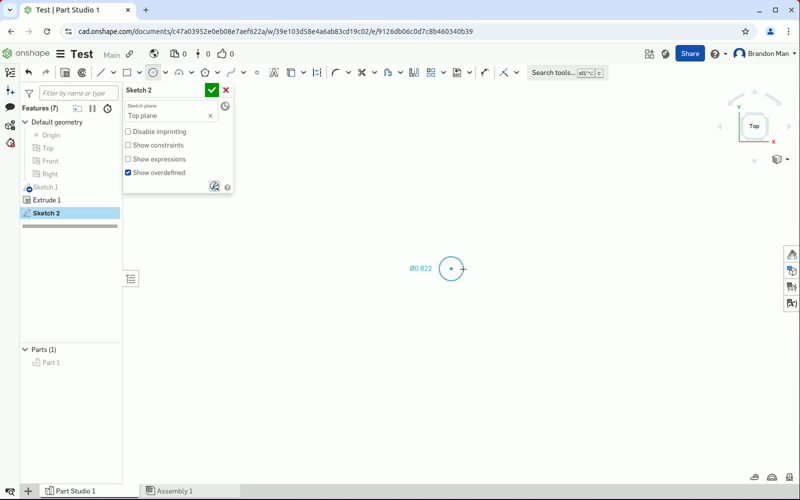
scroll(6)
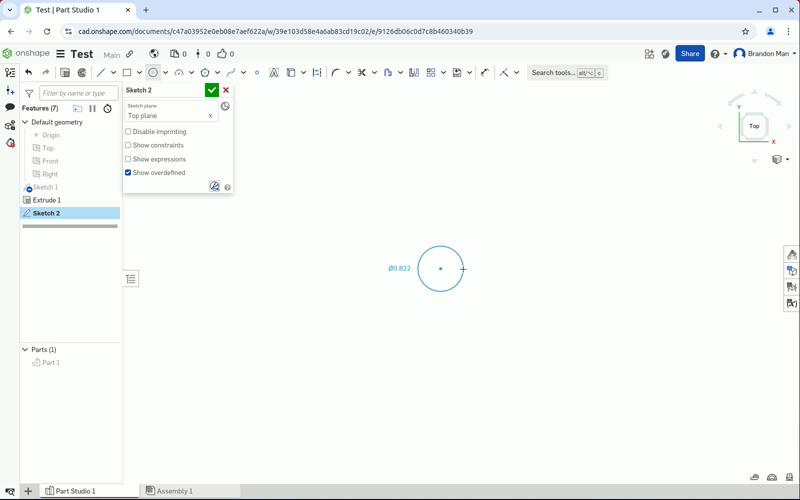
click(463, 268)
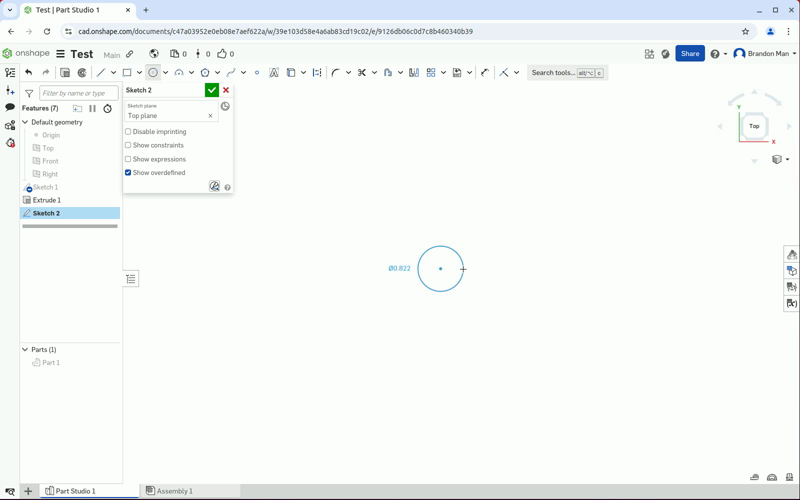
scroll(-6)
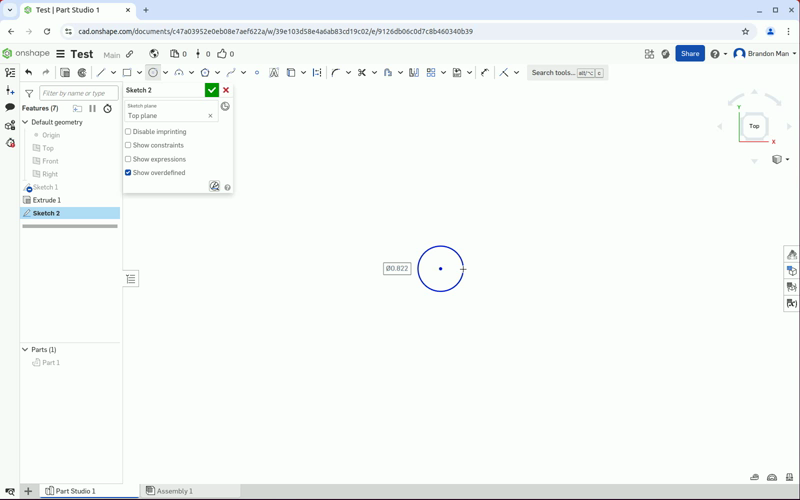
scroll(-6)
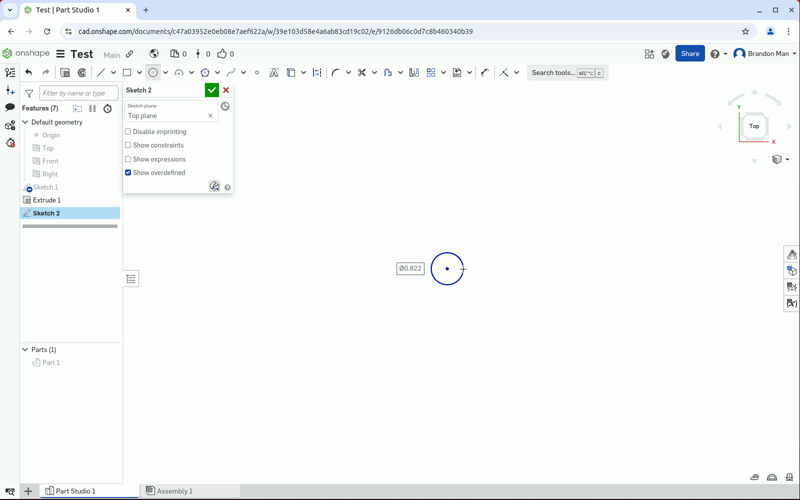
scroll(-6)
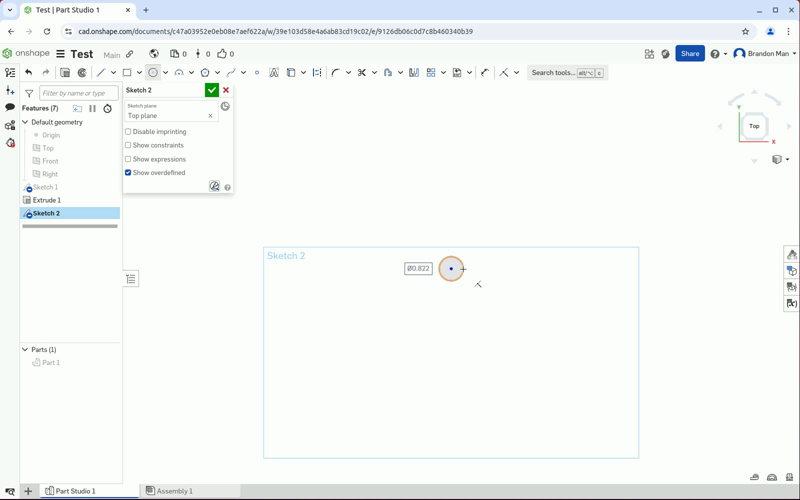
scroll(-6)
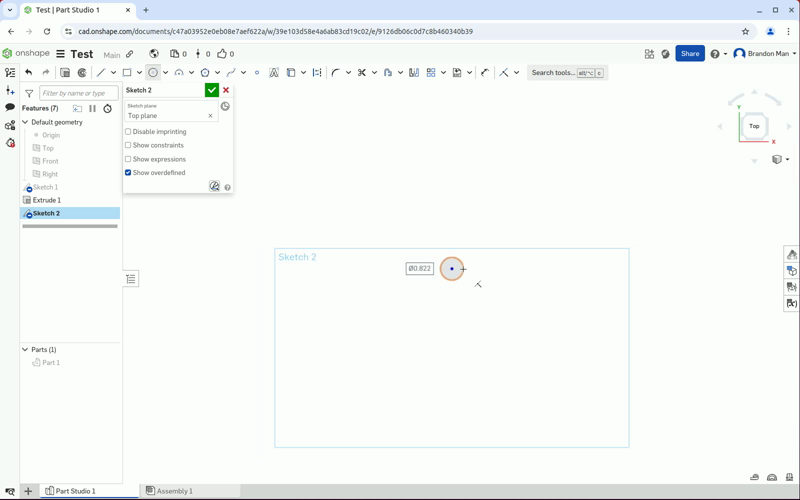
scroll(-6)
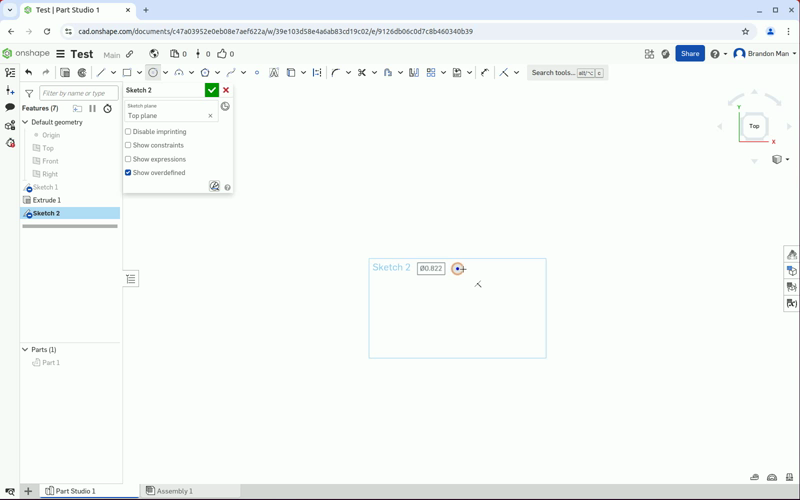
scroll(-6)
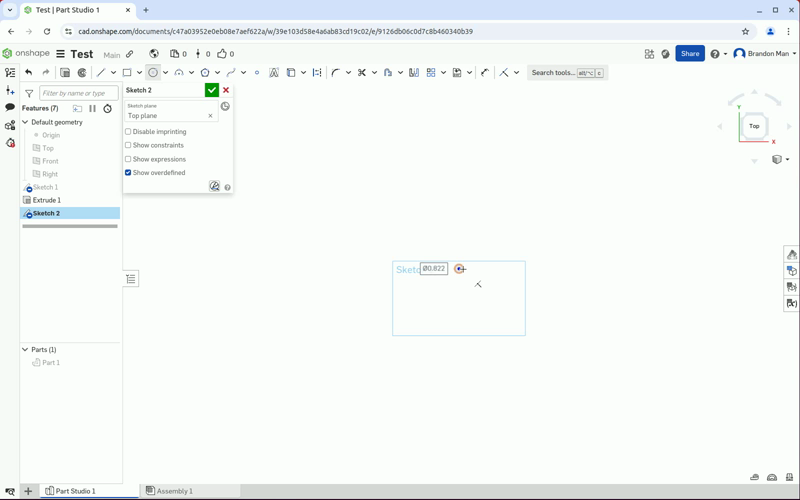
scroll(-6)
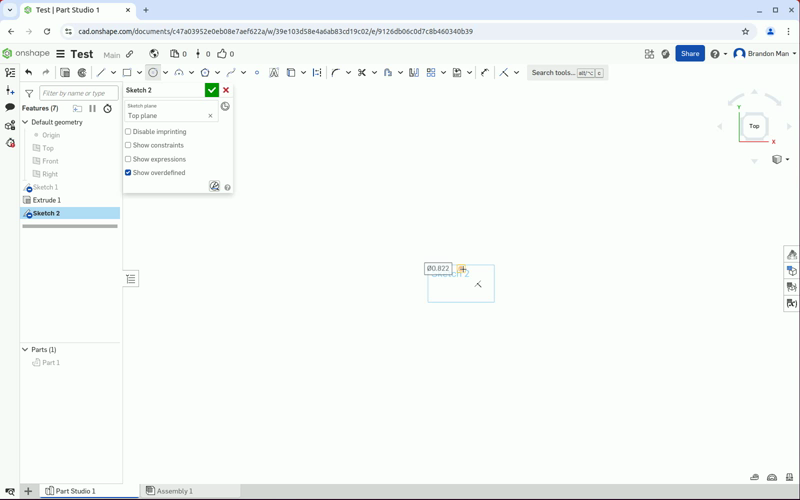
key(esc)
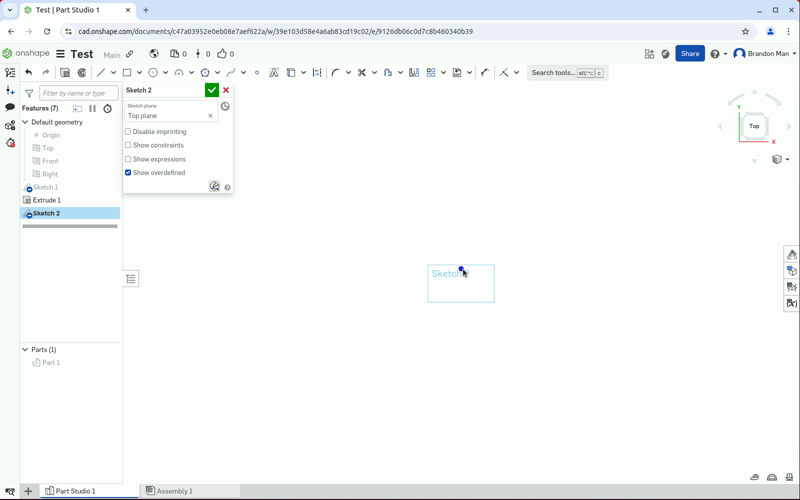
mouse_move(461, 269)
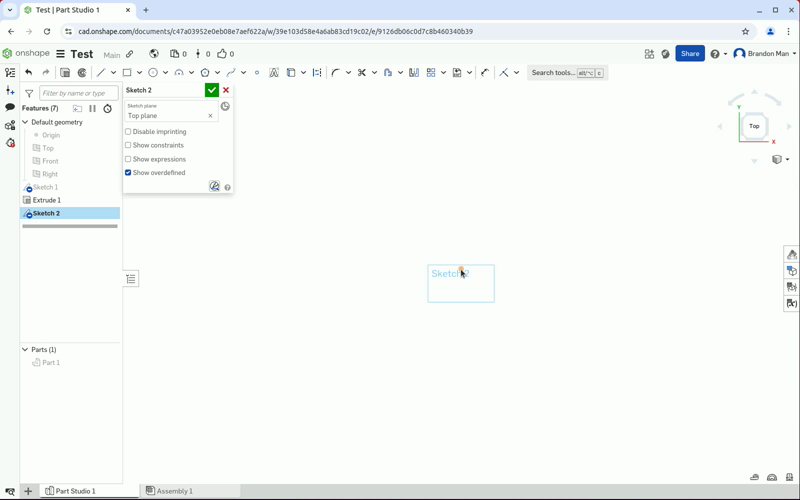
scroll(6)
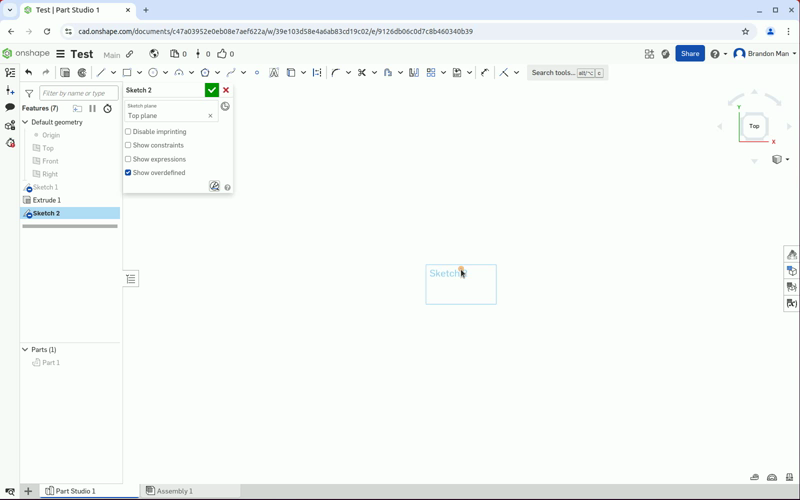
scroll(6)
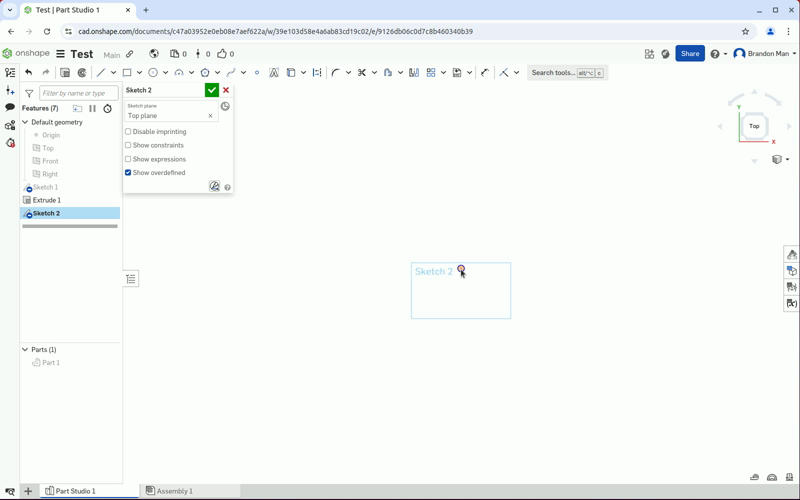
scroll(6)
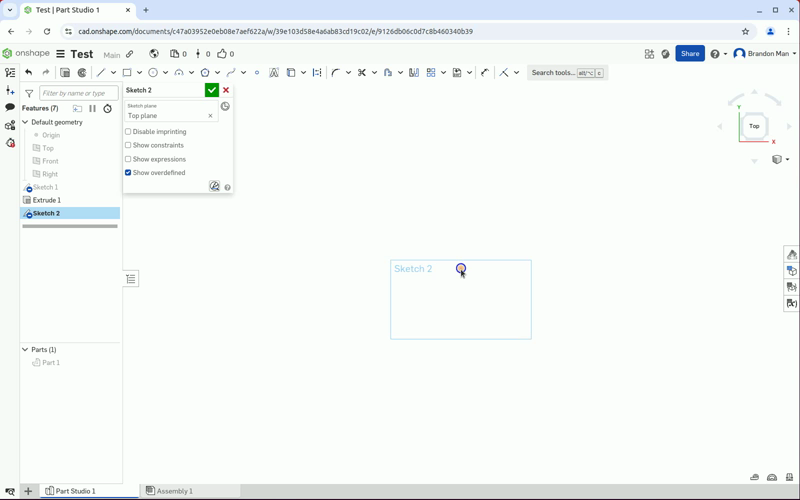
scroll(6)
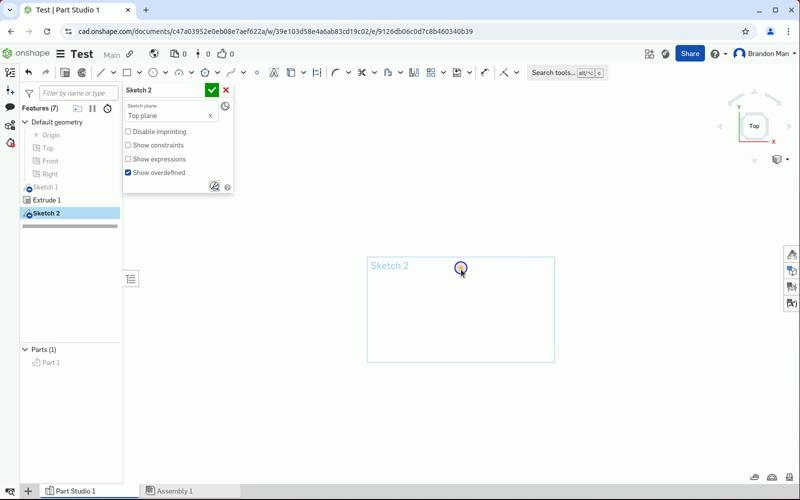
scroll(6)
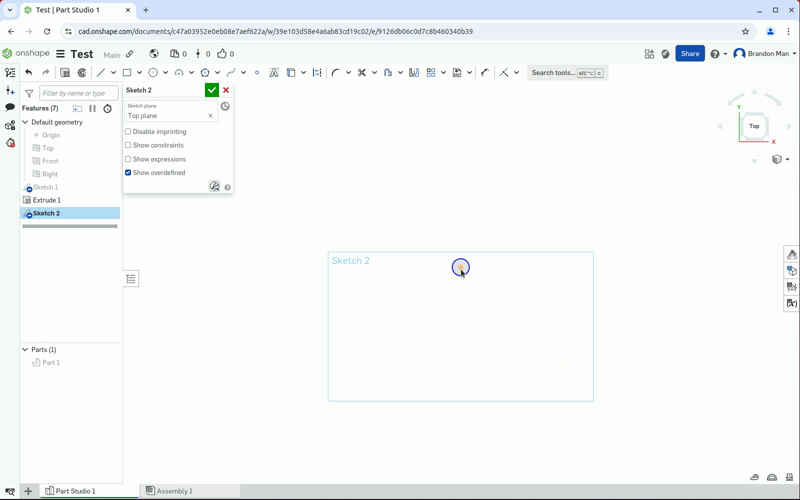
scroll(6)
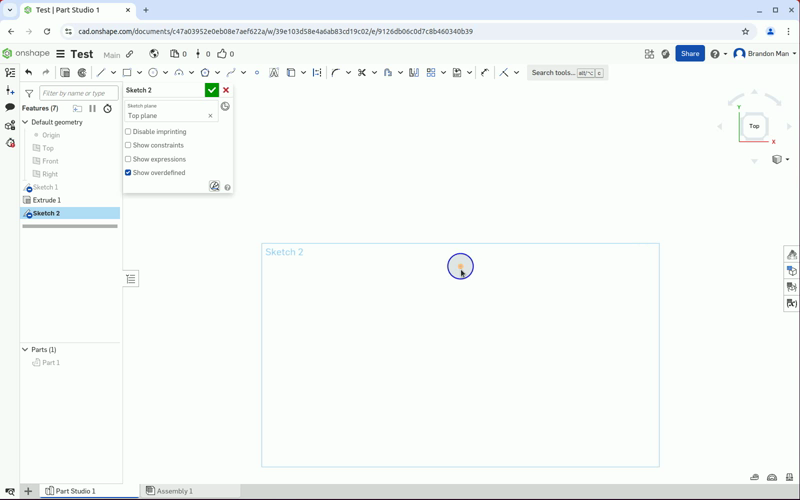
scroll(6)
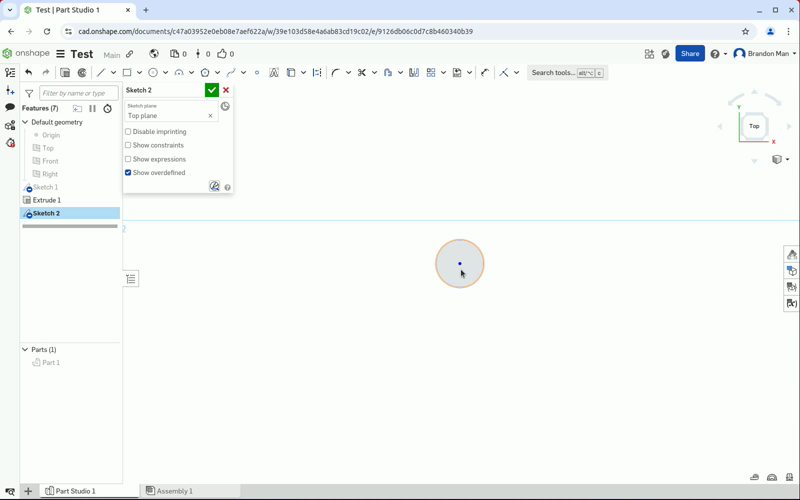
click(461, 269)
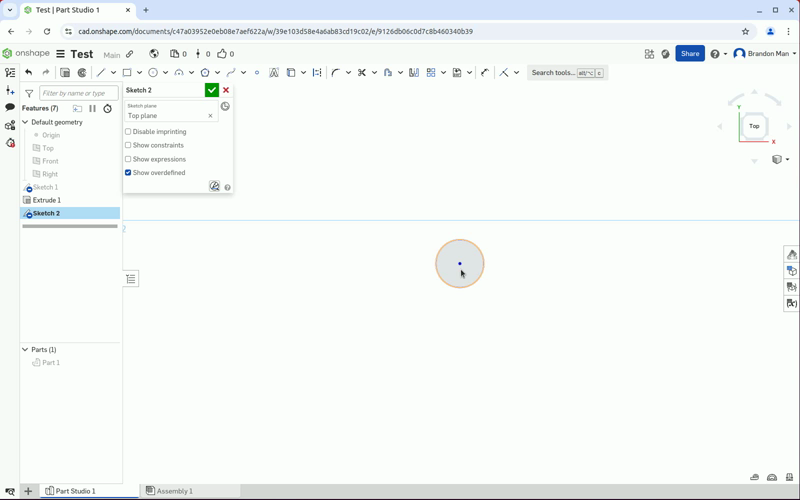
scroll(-6)
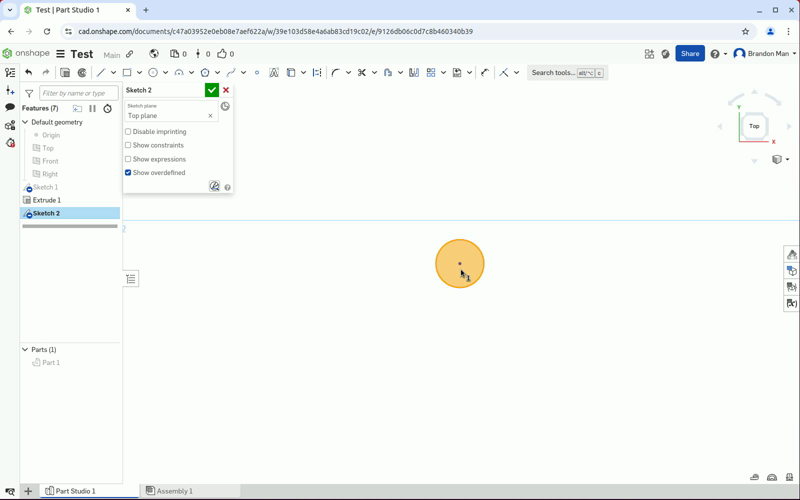
scroll(-6)
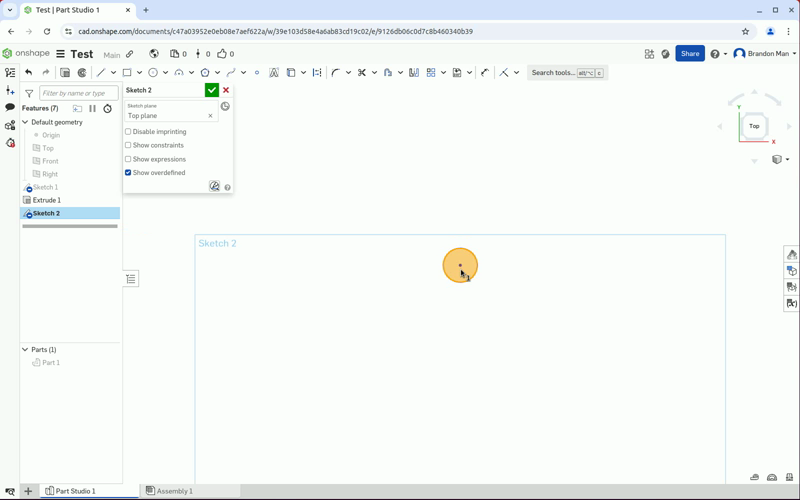
scroll(-6)
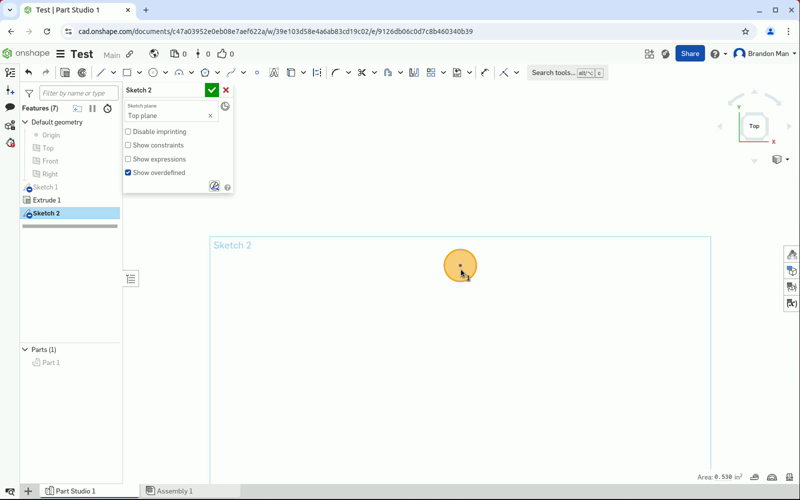
scroll(-6)
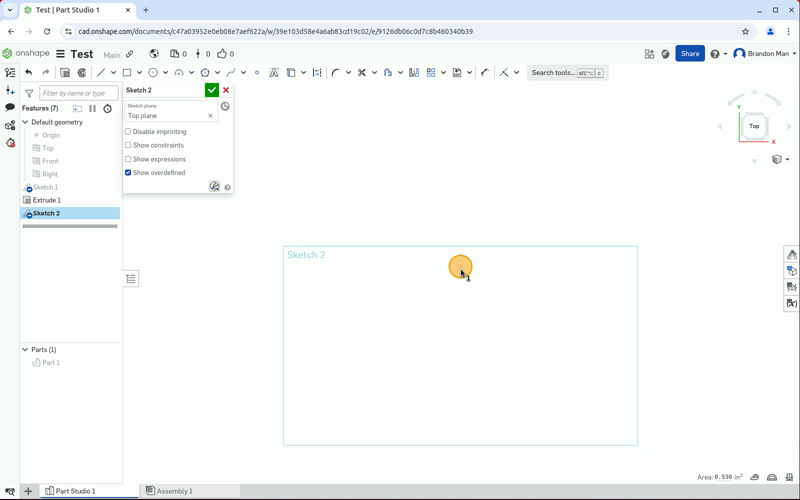
scroll(-6)
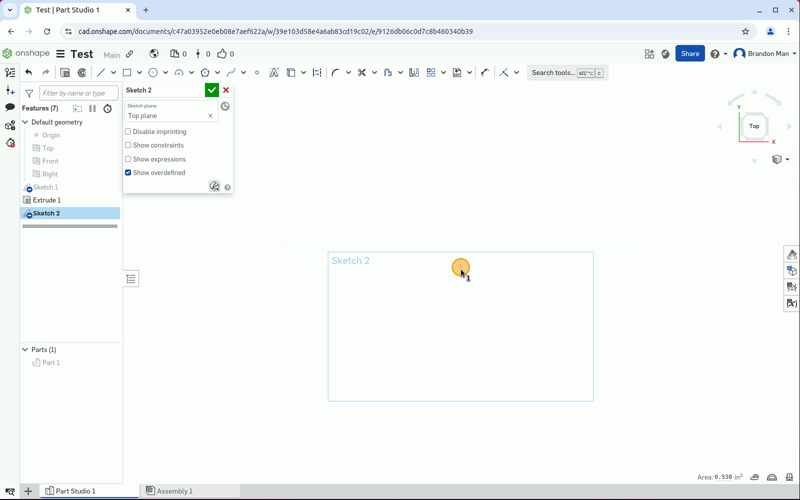
scroll(-6)
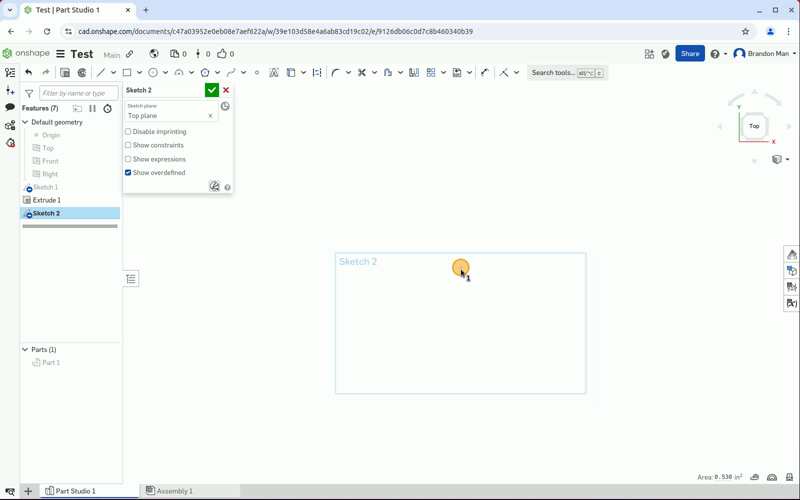
scroll(-6)
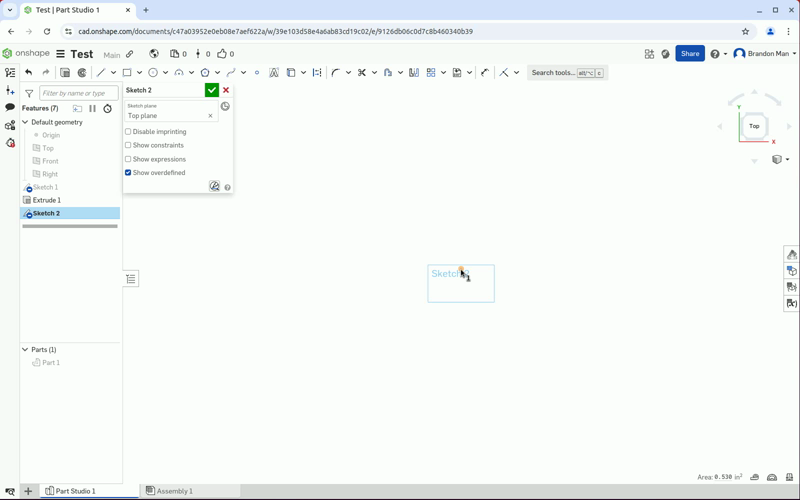
mouse_move(73, 352)
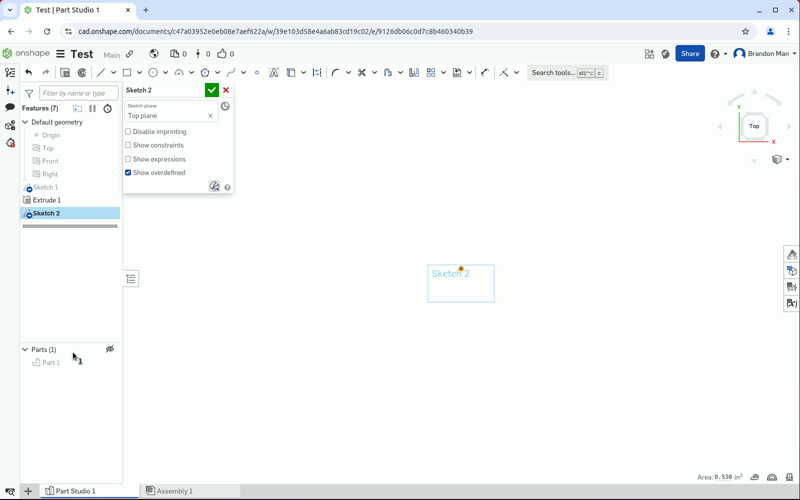
key(shift+y)
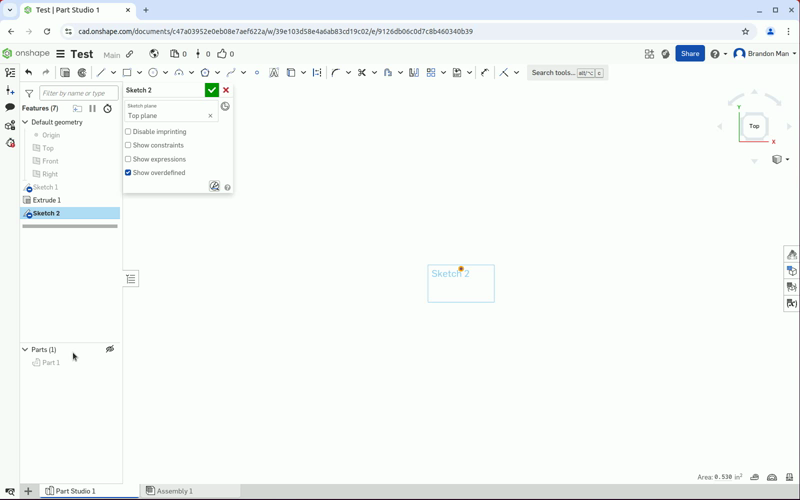
key(shift+e)
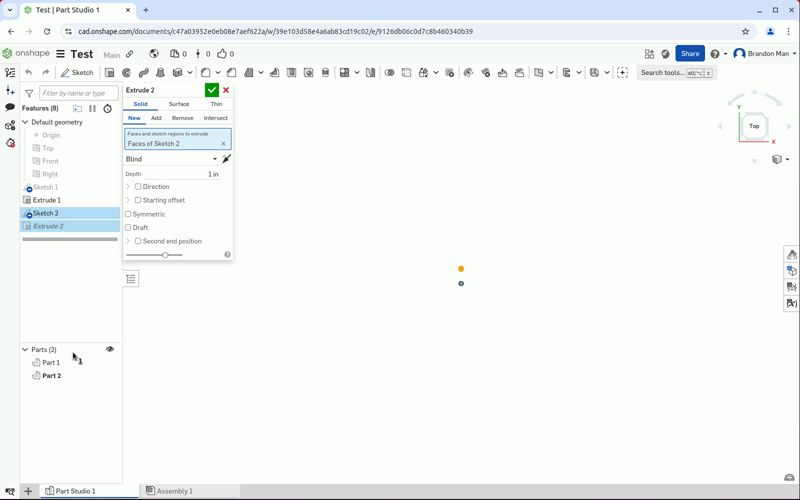
mouse_move(143, 106)
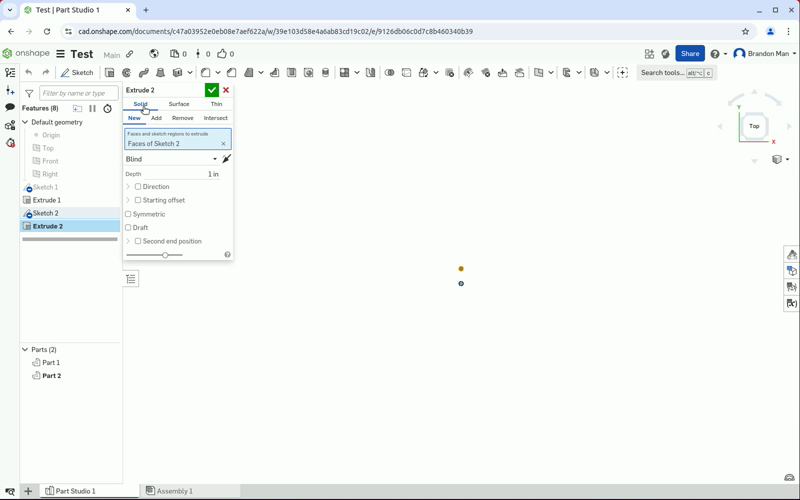
click(143, 106)
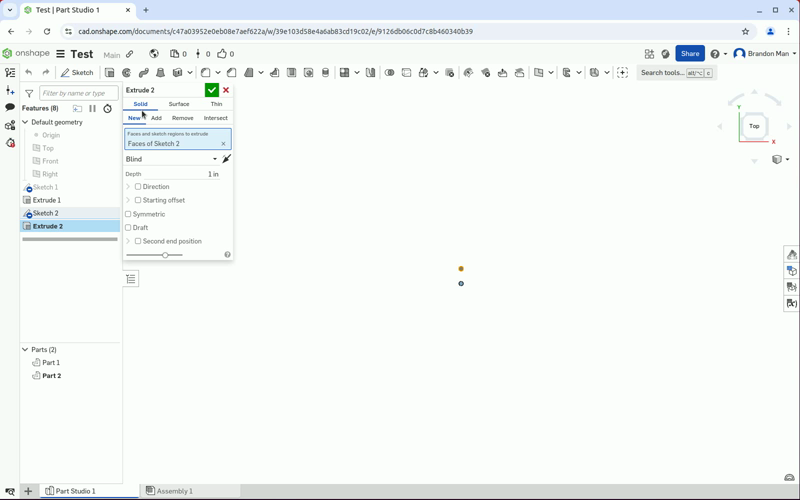
mouse_move(137, 120)
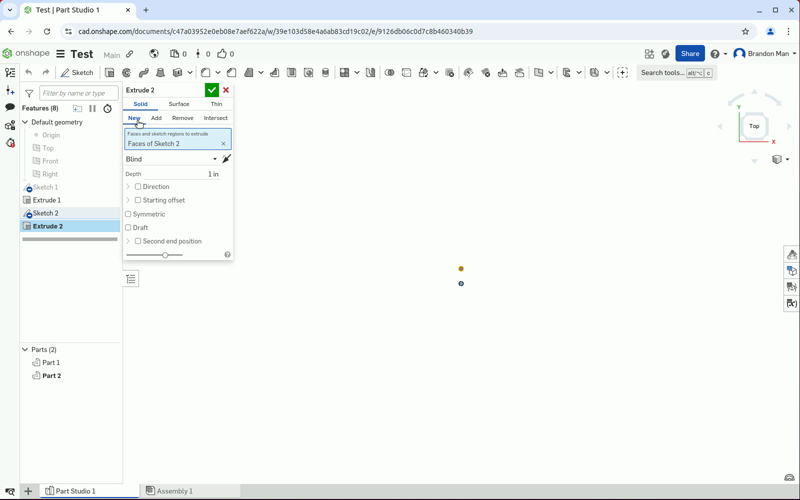
click(137, 120)
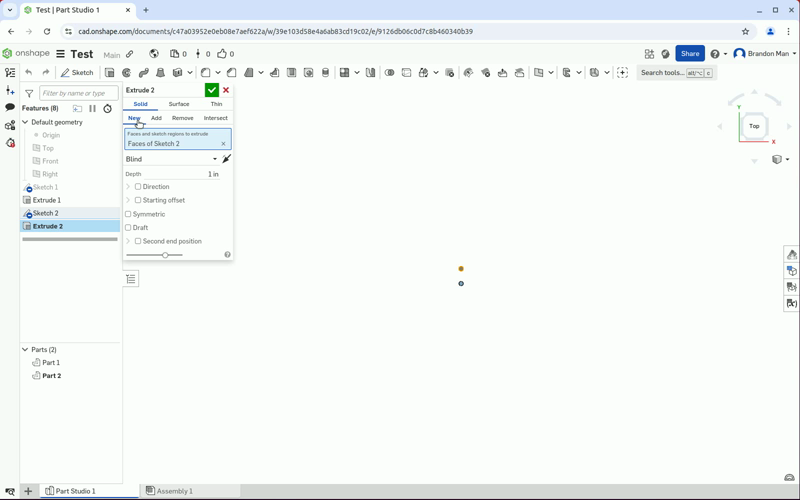
key(tab, 4)
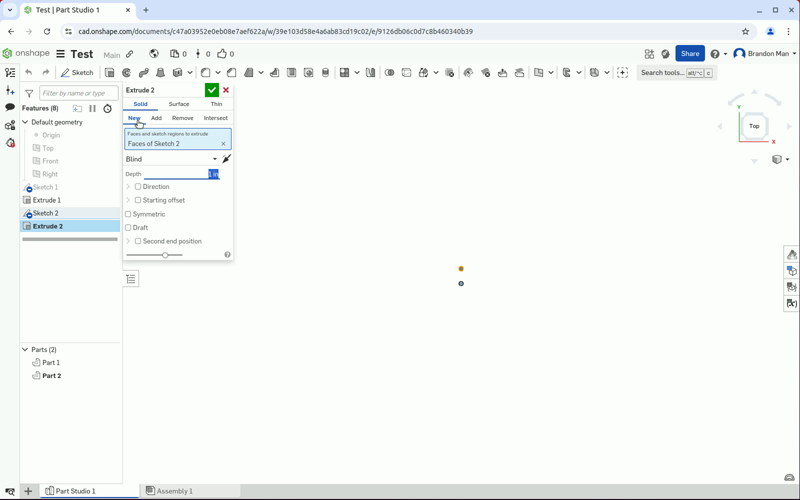
text(23.108)
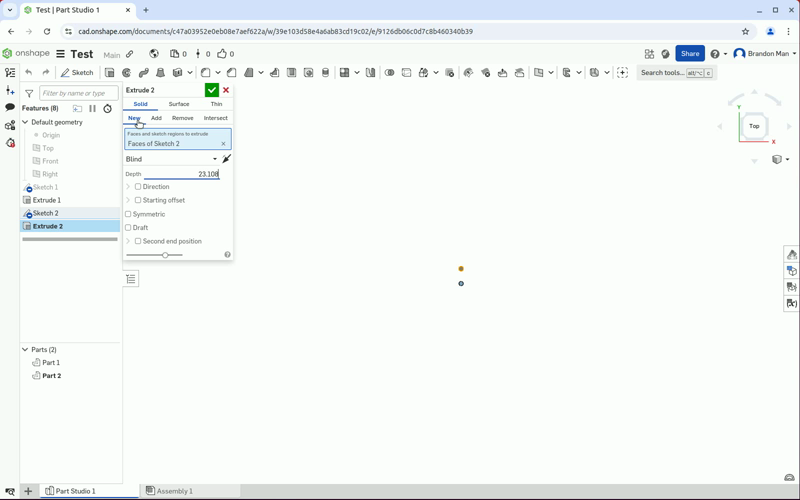
key(enter)
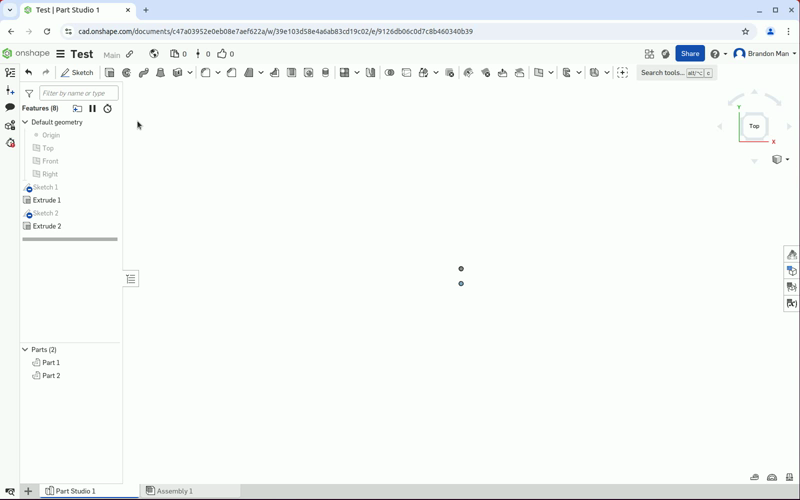
key(shift+h)
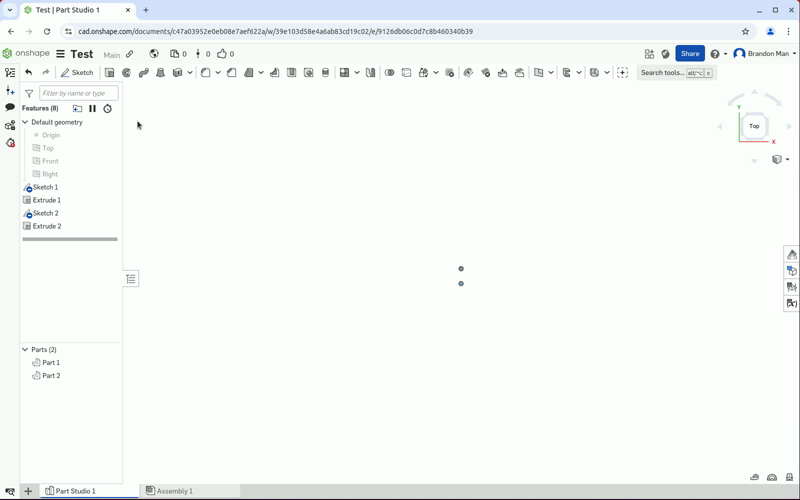
key(shift+h)
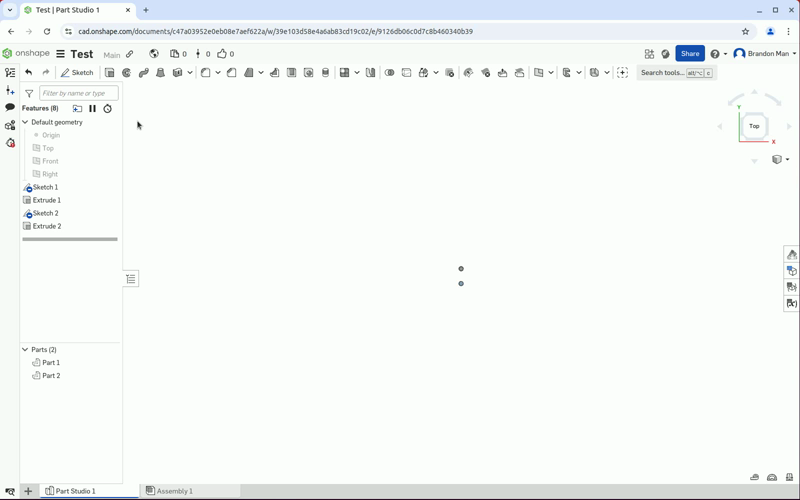
key(shift+7)
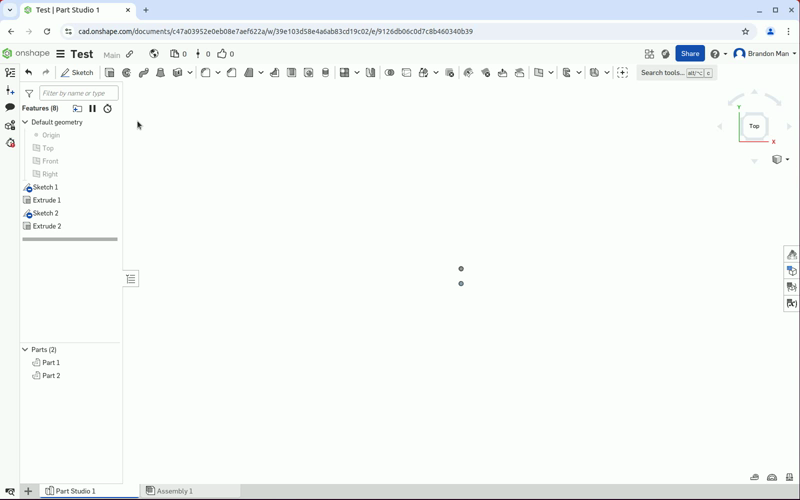
key(up, 3)
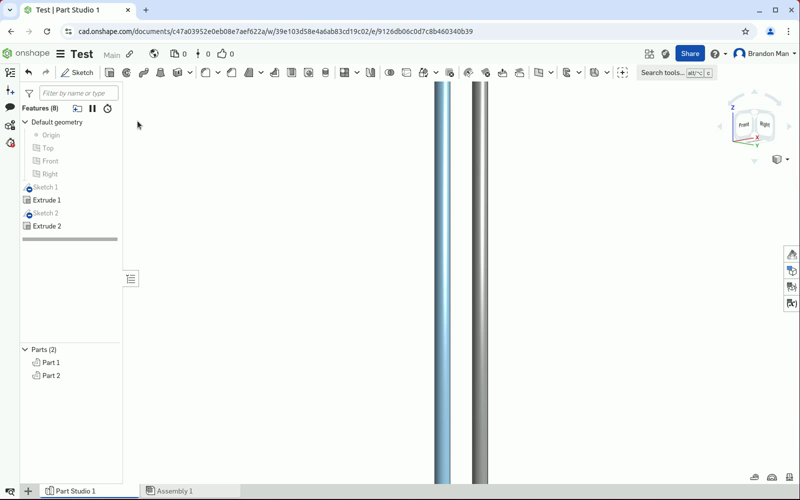
key(left, 3)
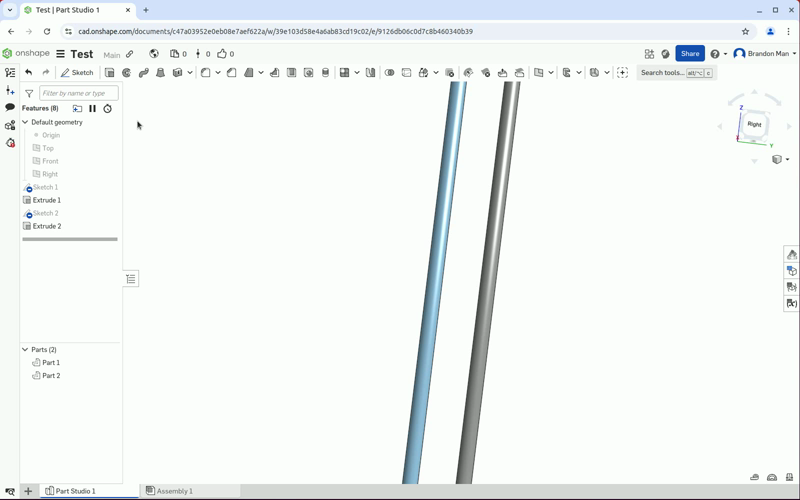
key(right, 3)
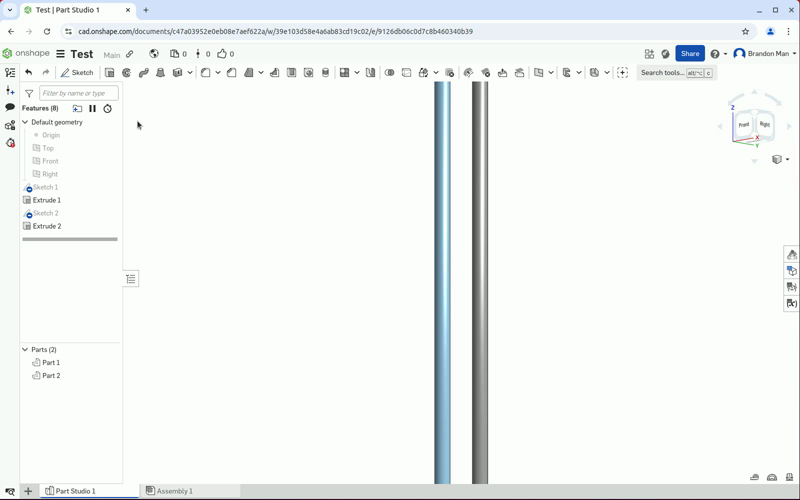
key(down, 3)
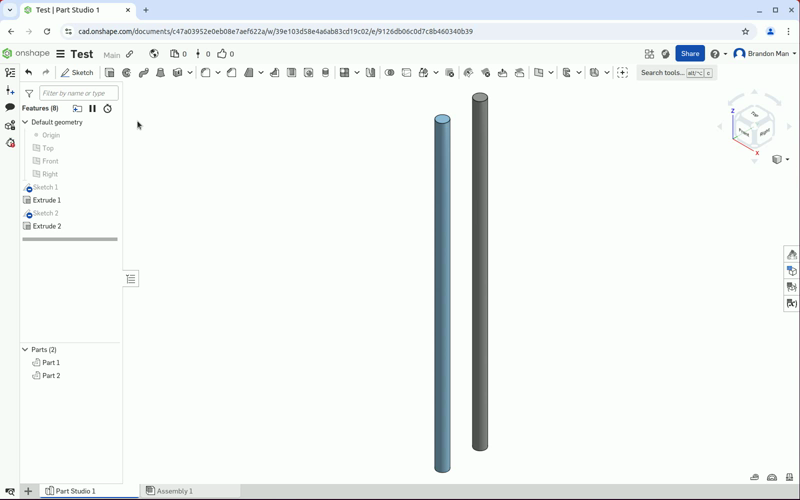
mouse_move(73, 189)
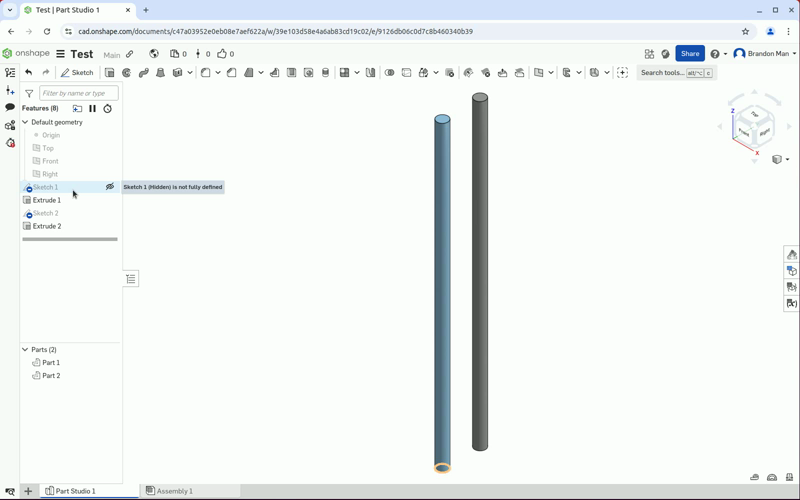
click(73, 189)